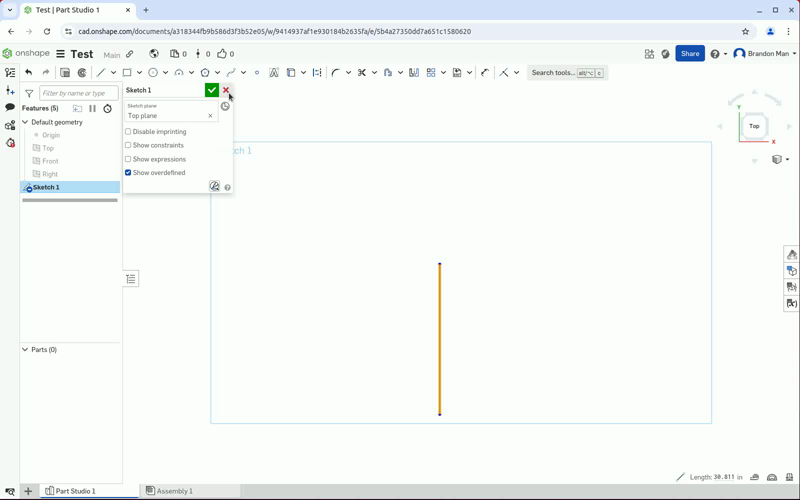
key(shift+h)
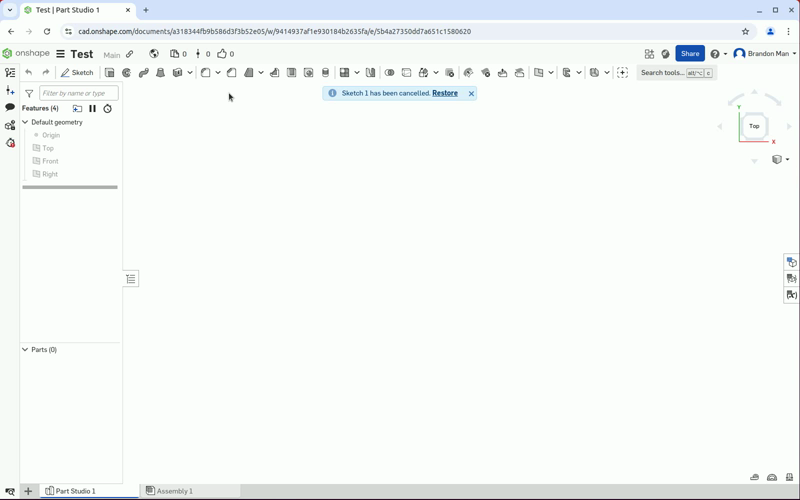
mouse_move(73, 352)
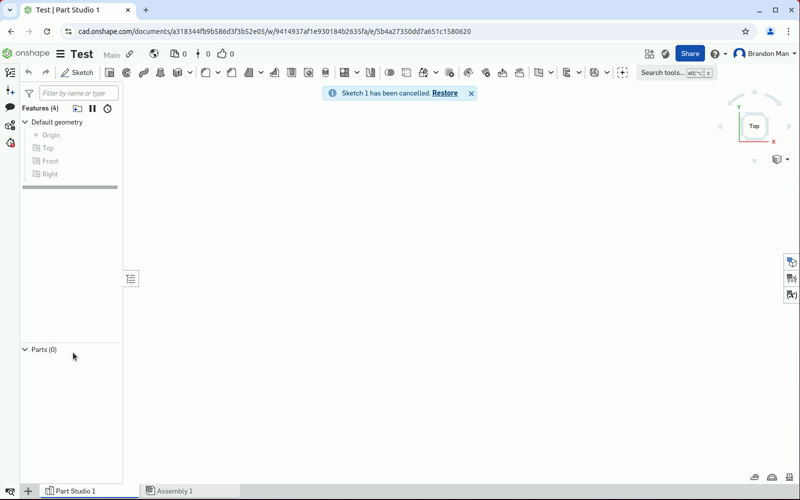
key(y)
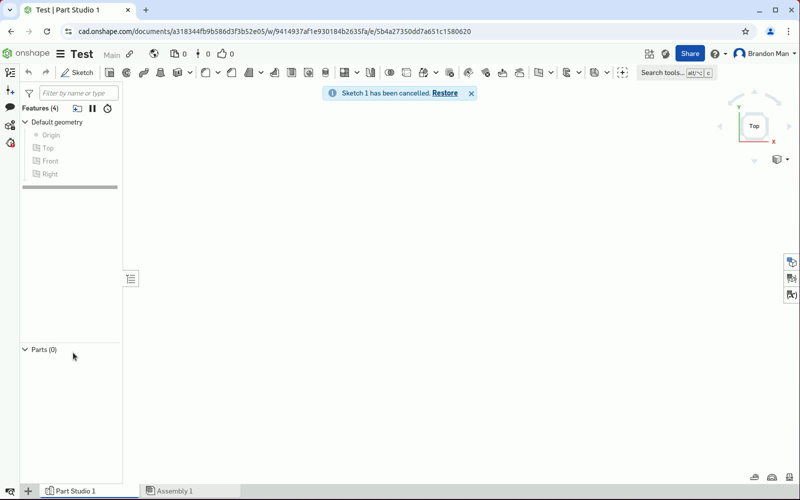
key(shift+p)
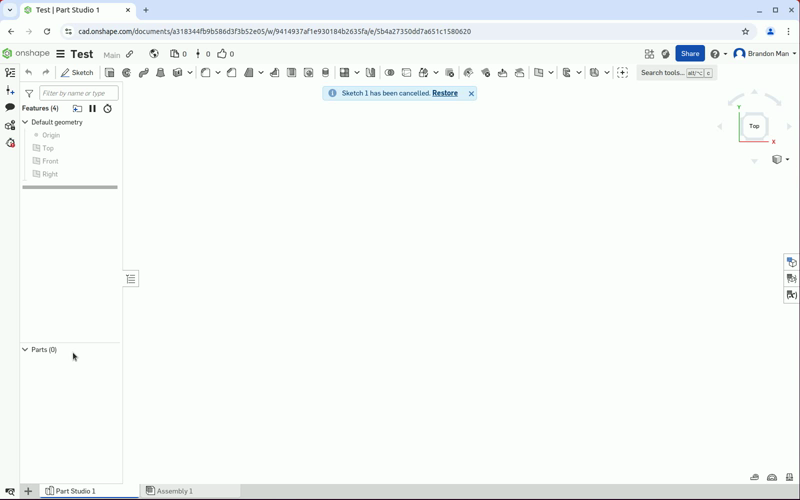
key(space)
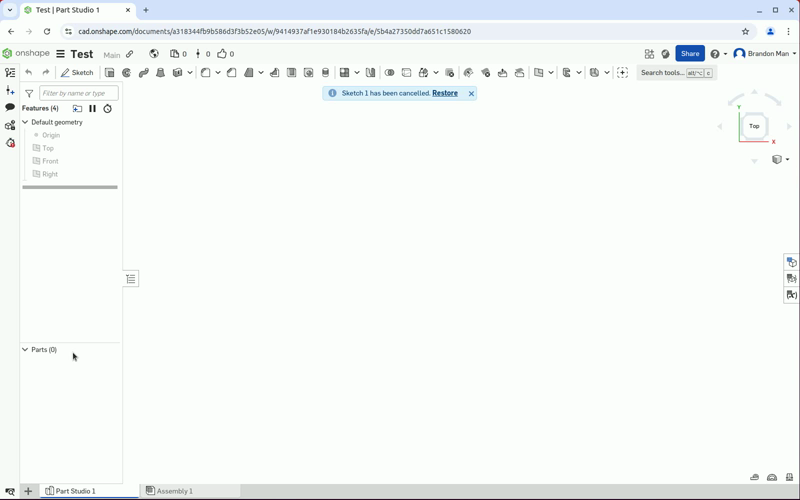
key_down(shift)
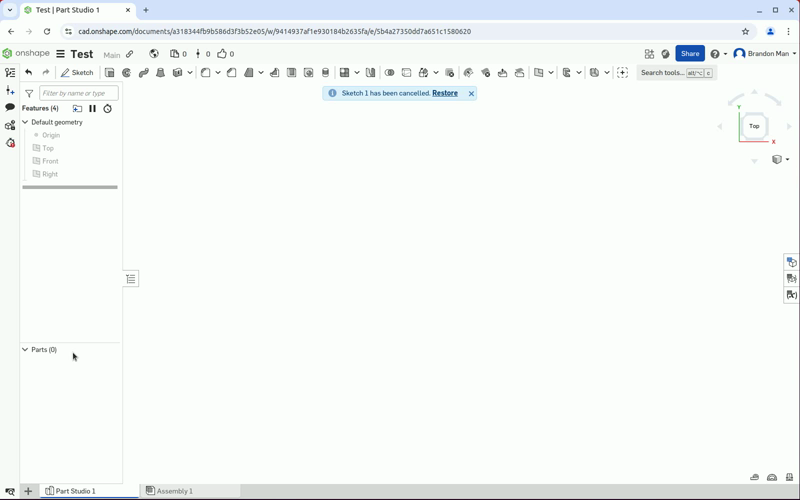
key(up)
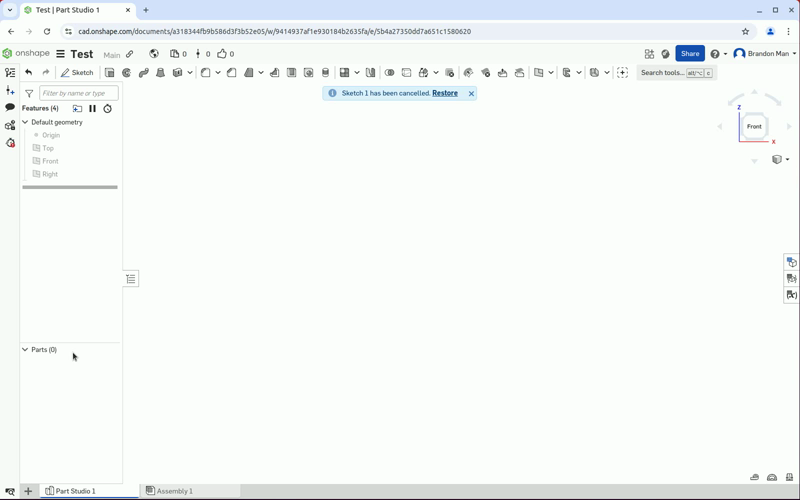
key_up(shift)
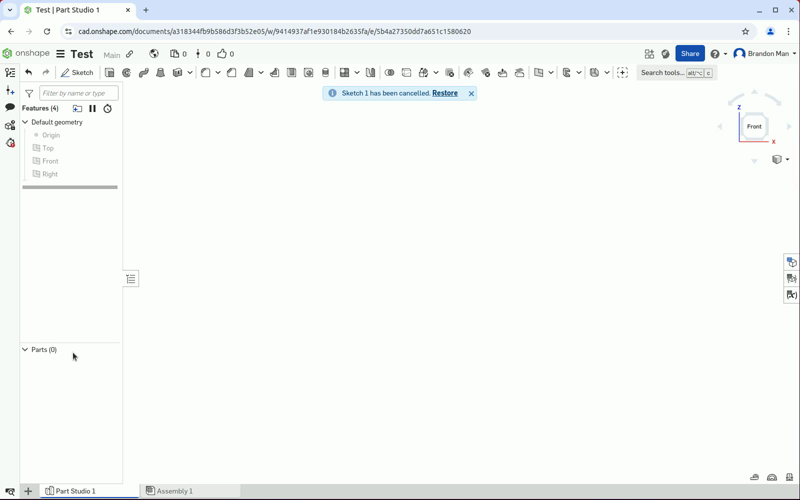
key(space)
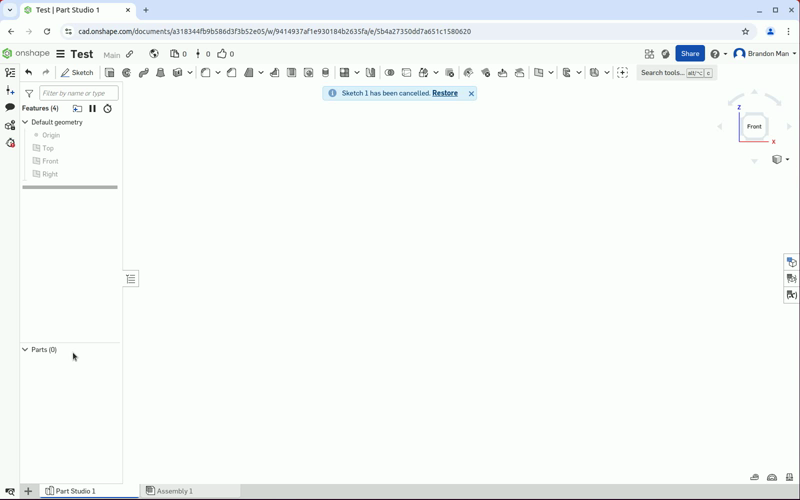
key_down(shift)
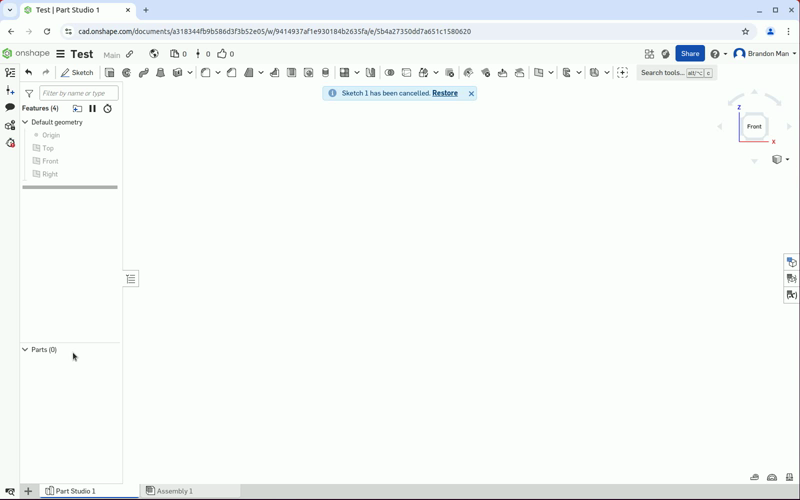
key(left)
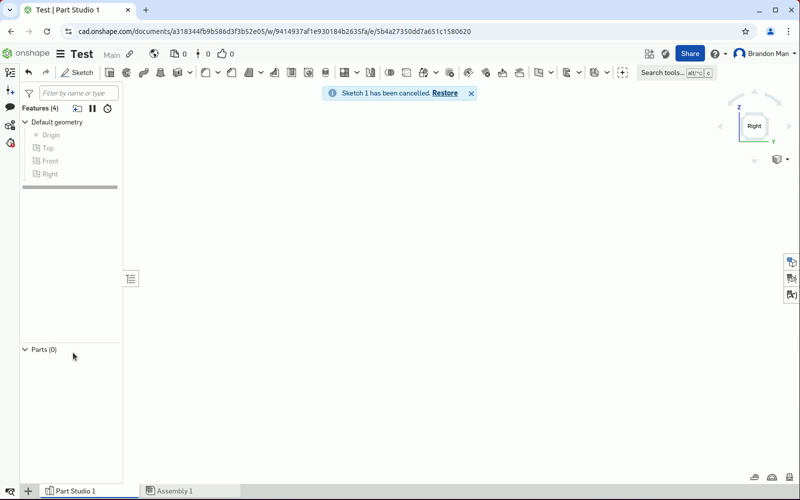
key_up(shift)
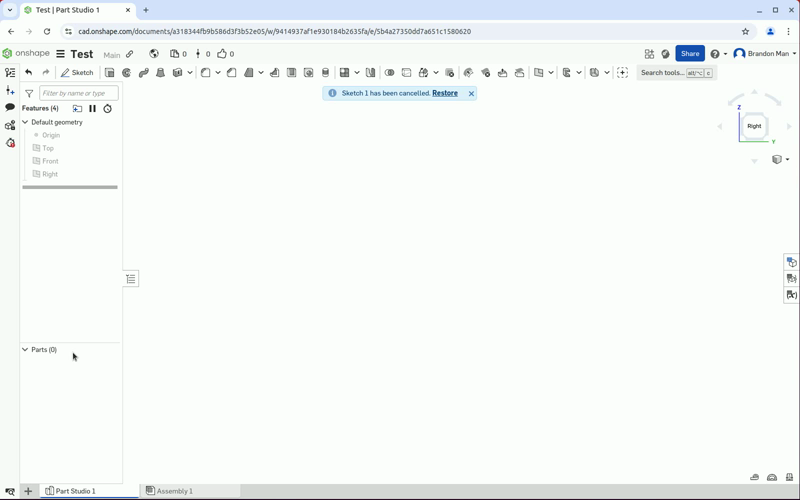
mouse_move(73, 352)
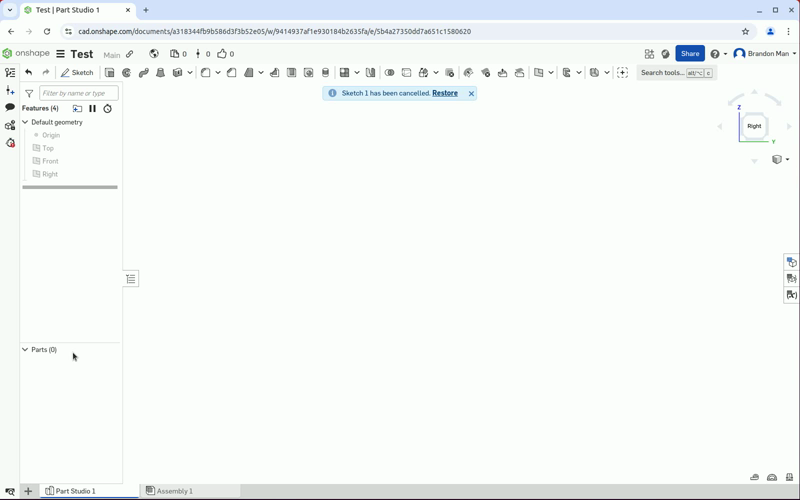
key(shift+y)
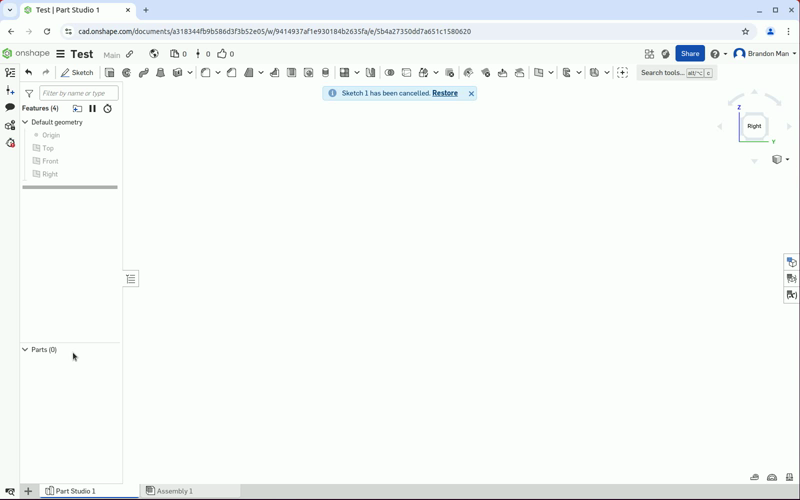
key(shift+s)
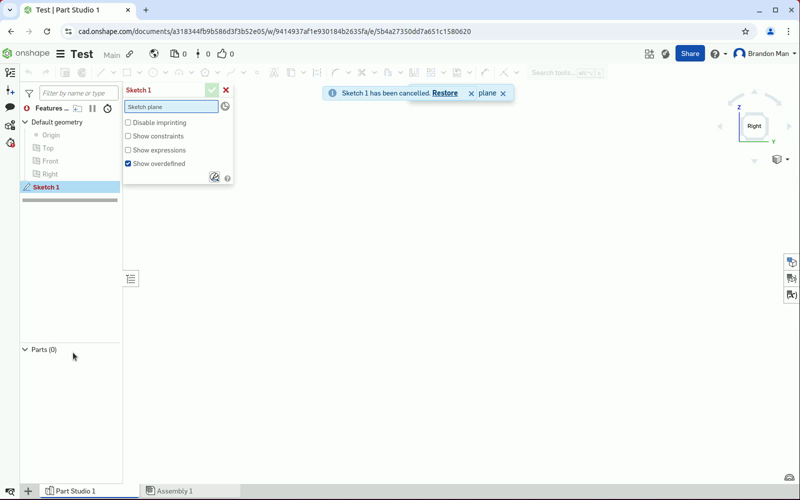
mouse_move(73, 176)
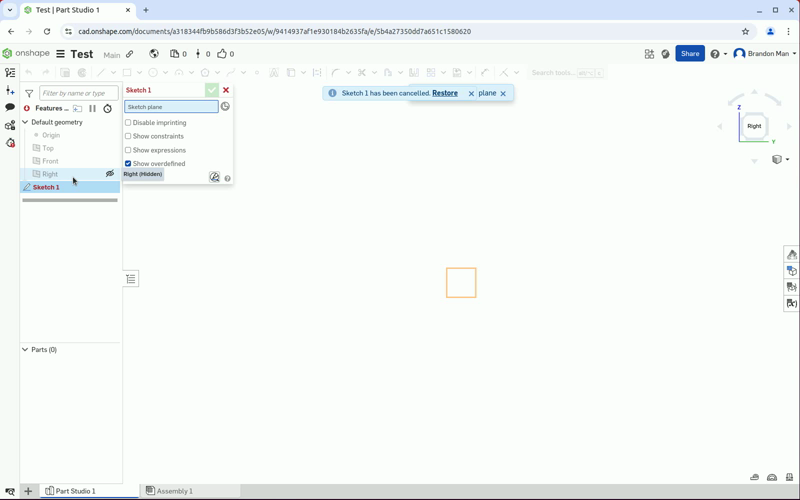
click(73, 176)
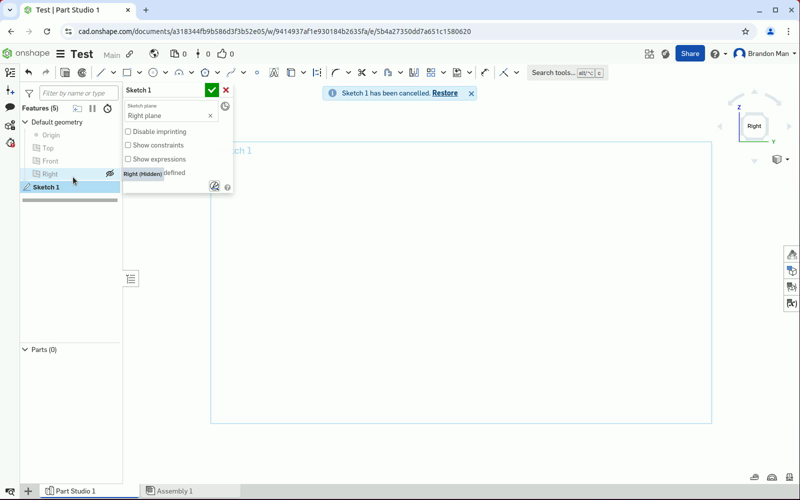
mouse_move(73, 352)
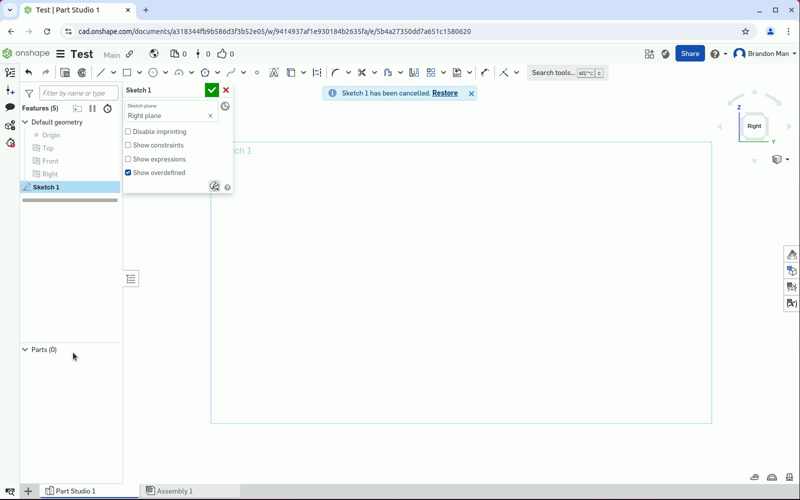
key(y)
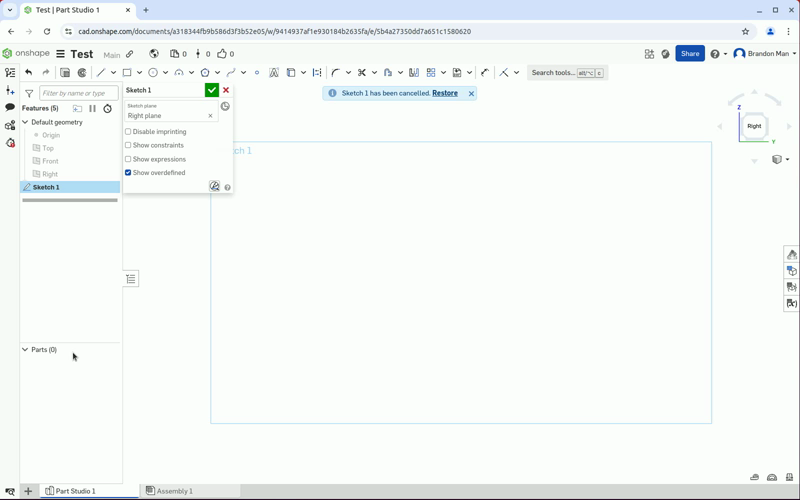
key(l)
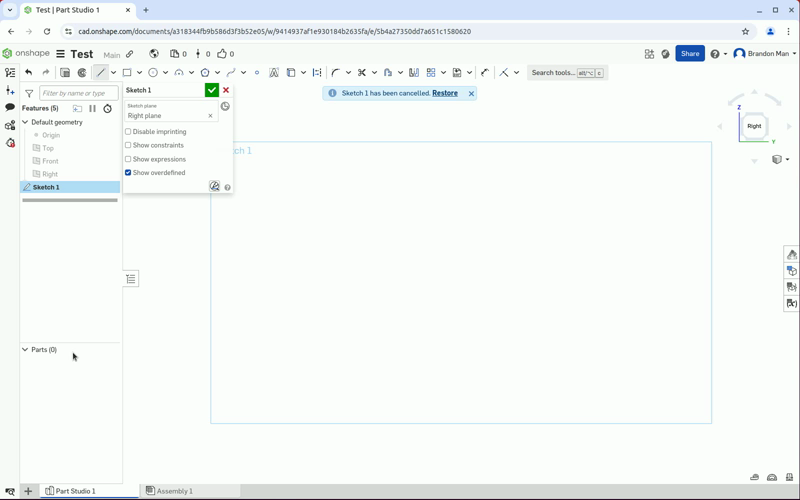
key_down(shift)
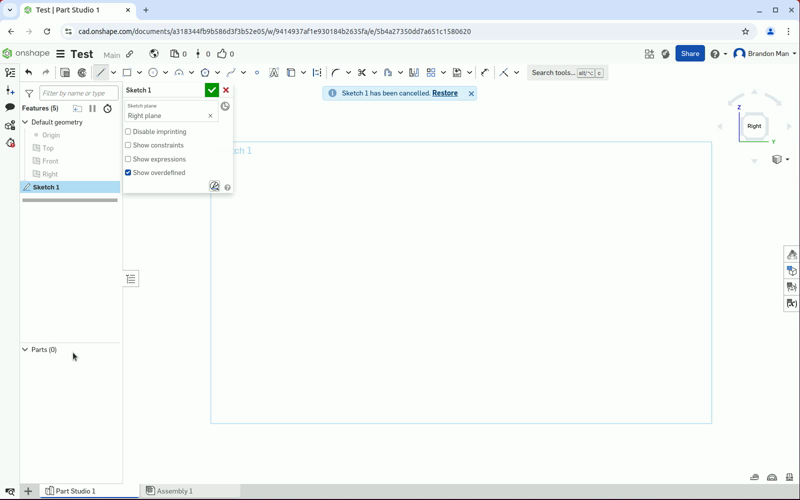
mouse_move(385, 282)
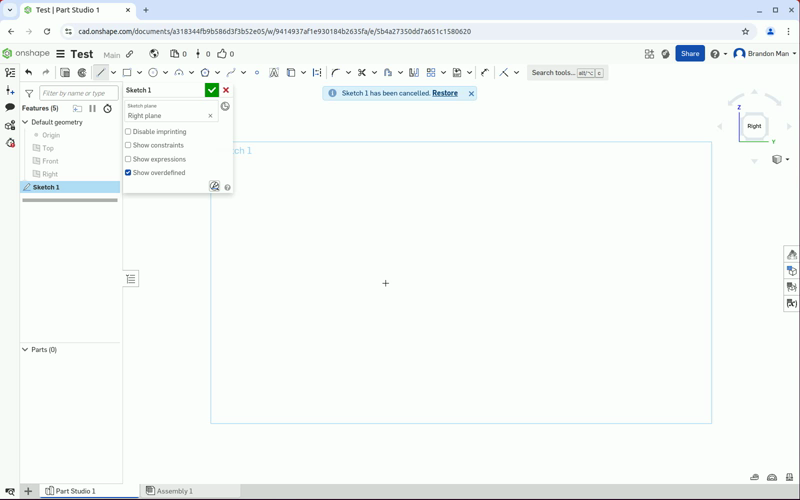
click(385, 282)
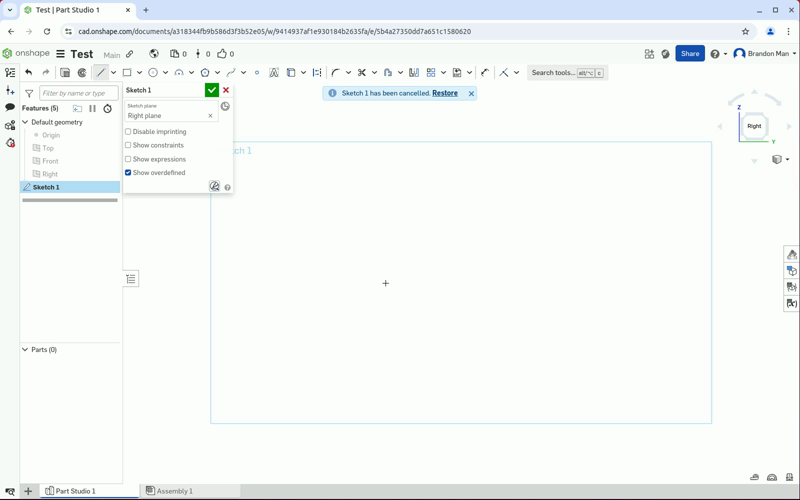
key_up(shift)
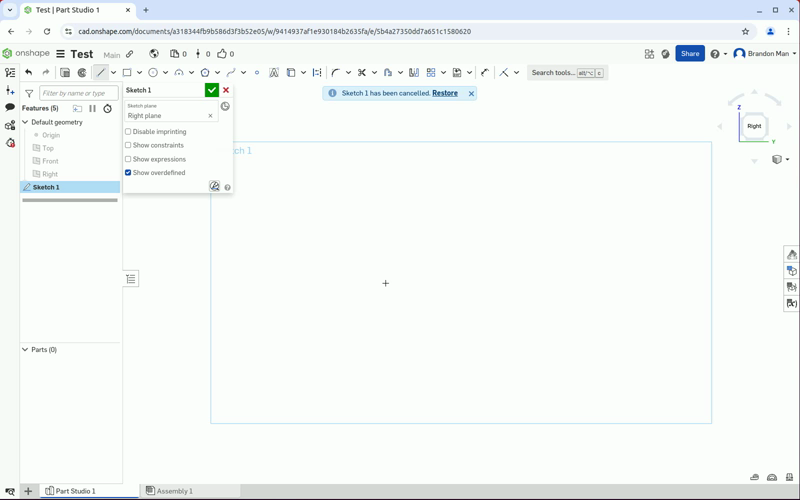
key_down(shift)
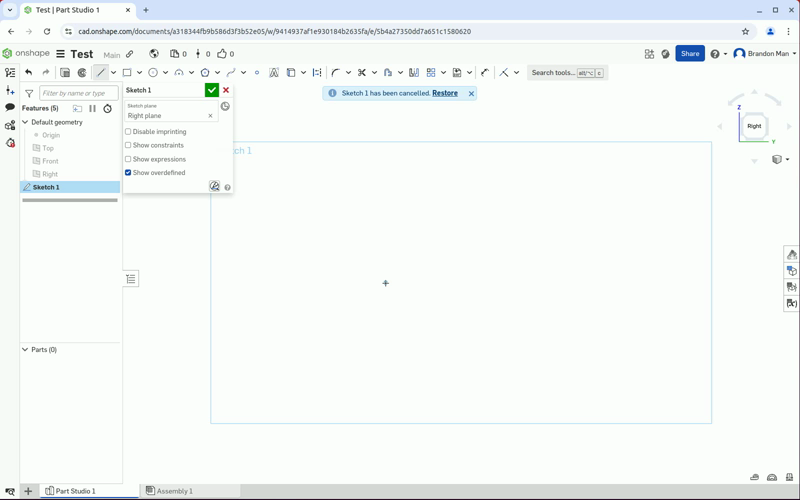
mouse_move(460, 282)
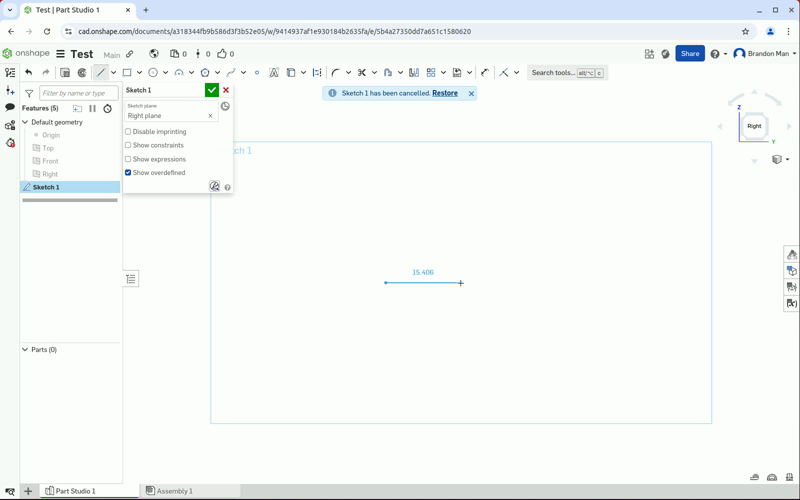
click(460, 282)
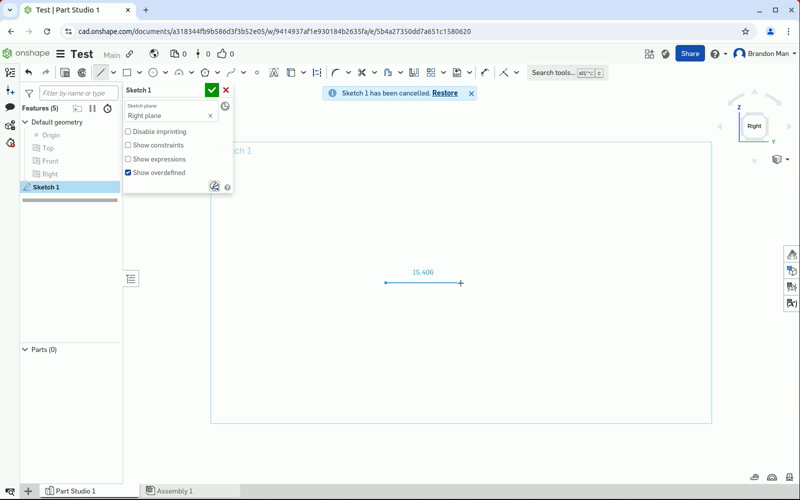
key_up(shift)
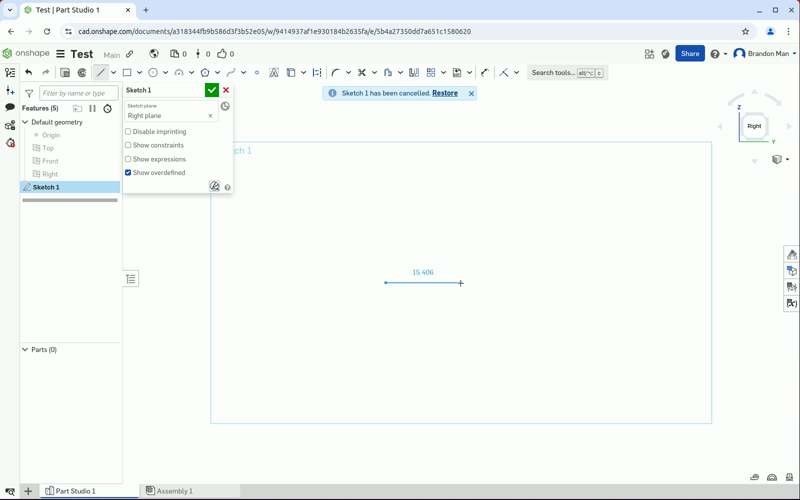
key_down(shift)
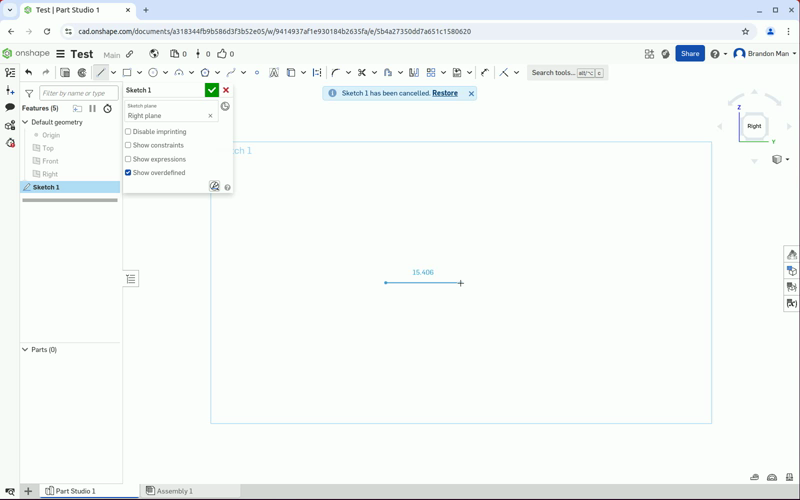
mouse_move(460, 189)
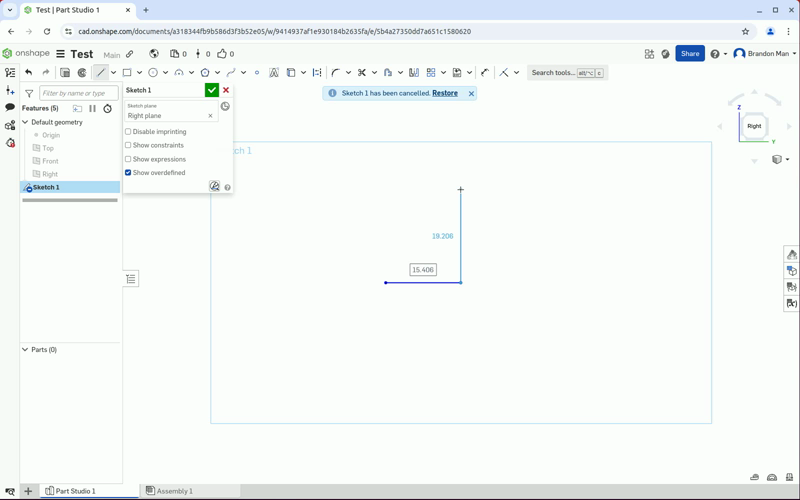
click(460, 189)
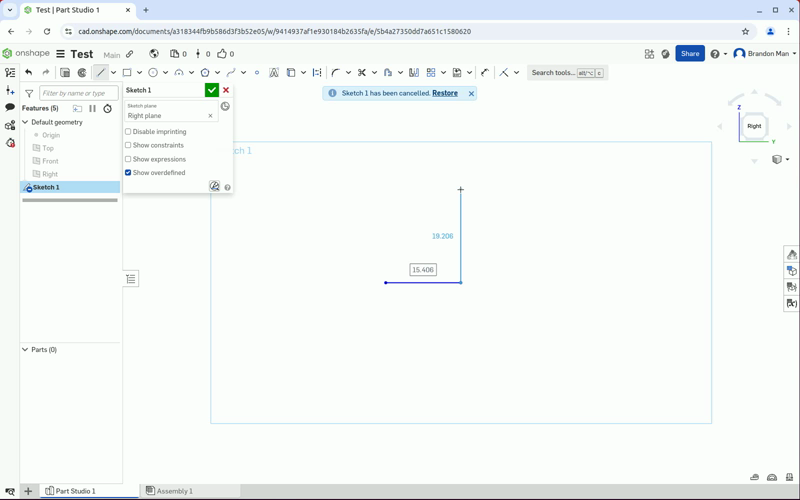
key_up(shift)
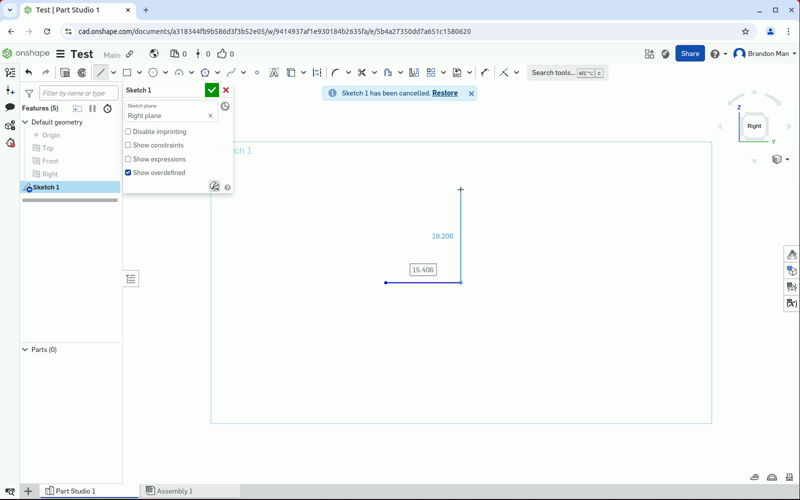
key_down(shift)
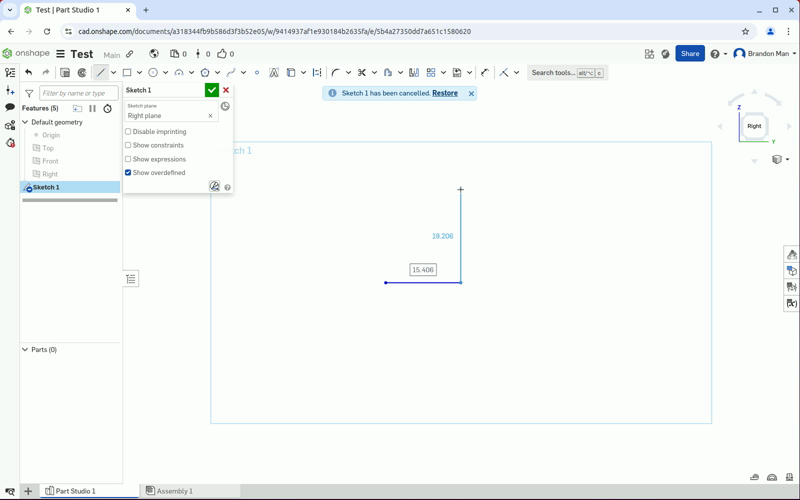
mouse_move(490, 189)
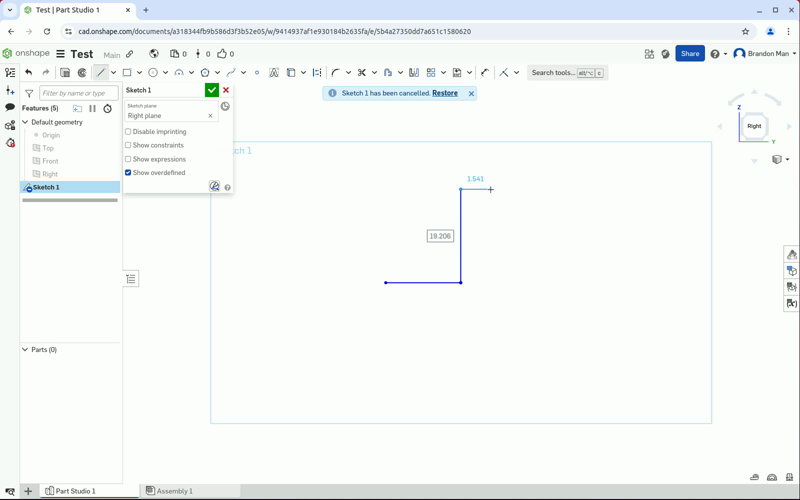
mouse_move(423, 189)
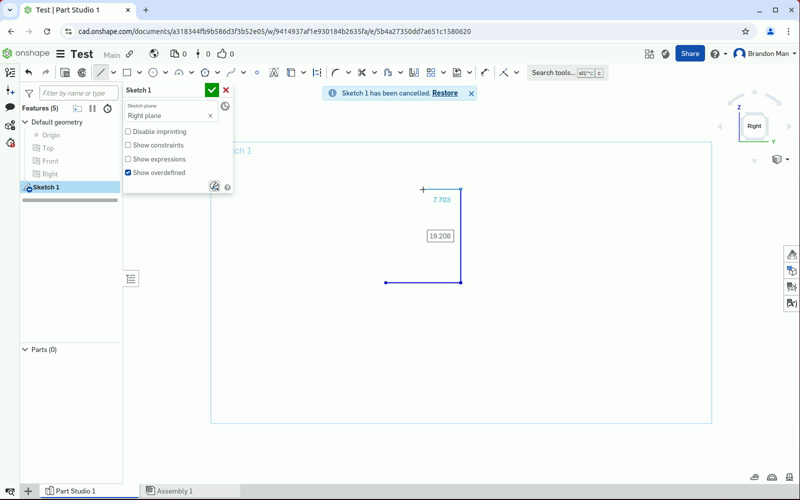
click(423, 189)
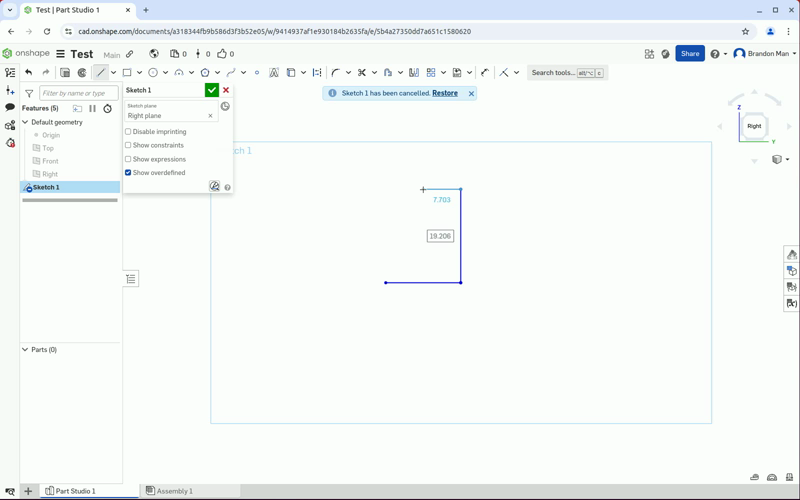
key_up(shift)
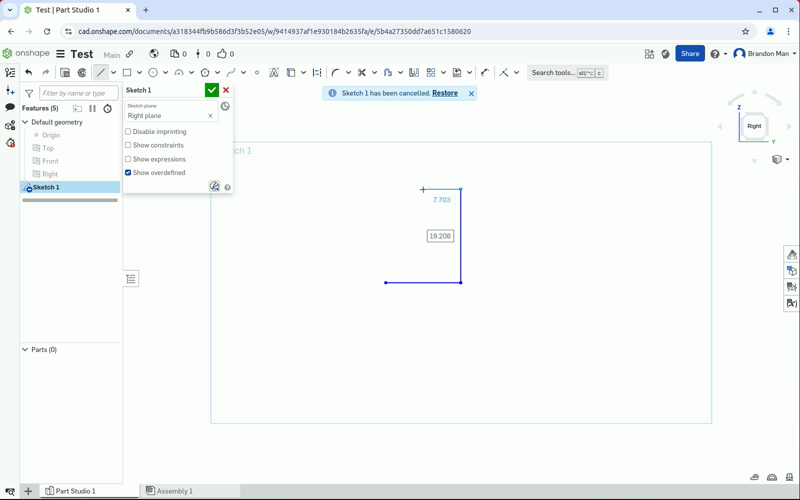
key_down(shift)
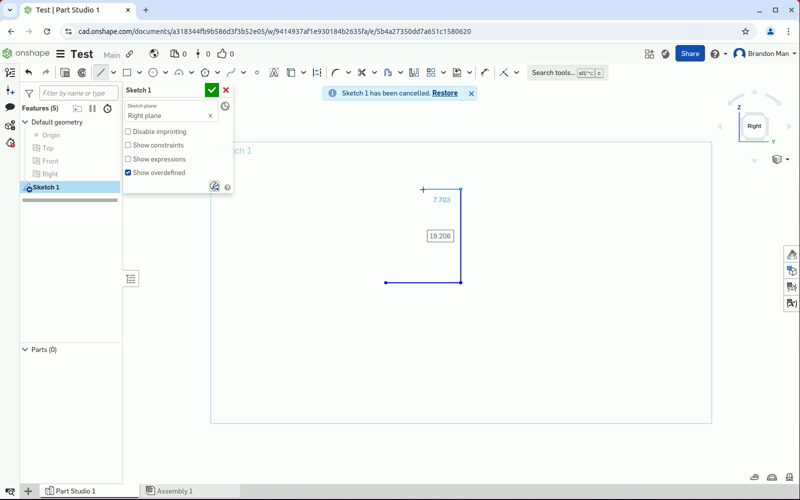
mouse_move(453, 189)
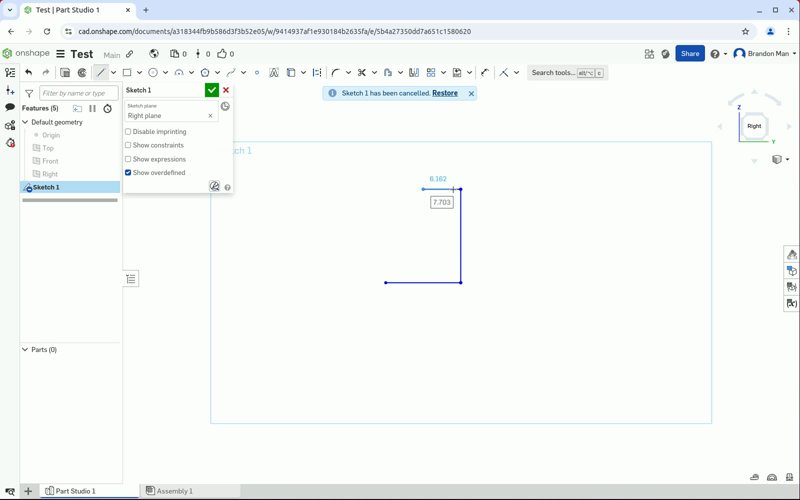
mouse_move(423, 245)
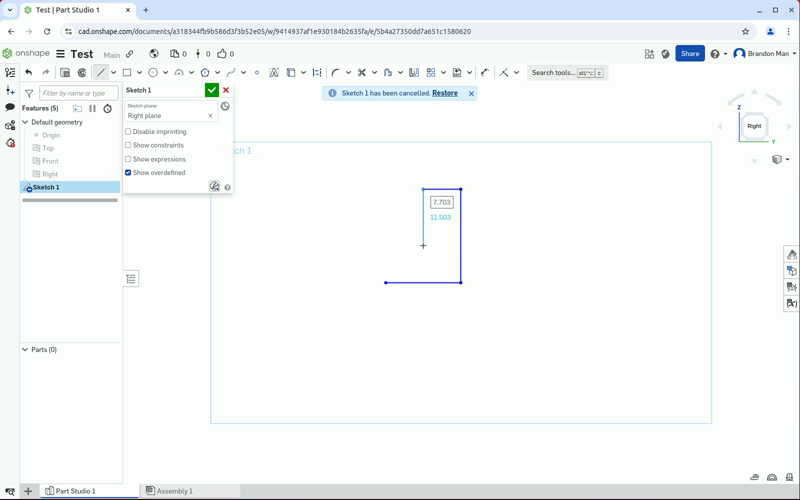
click(423, 245)
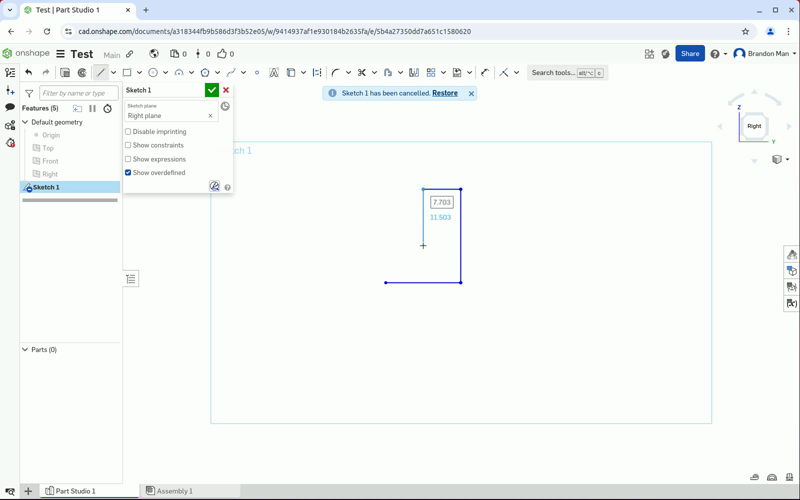
key_up(shift)
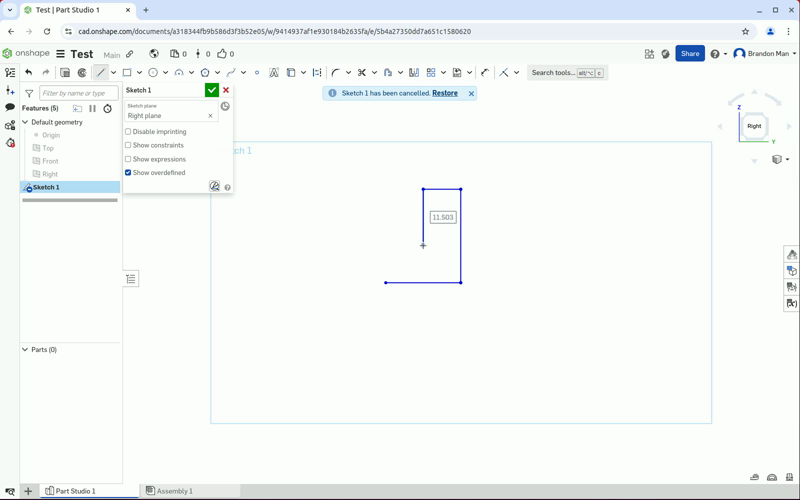
key_down(shift)
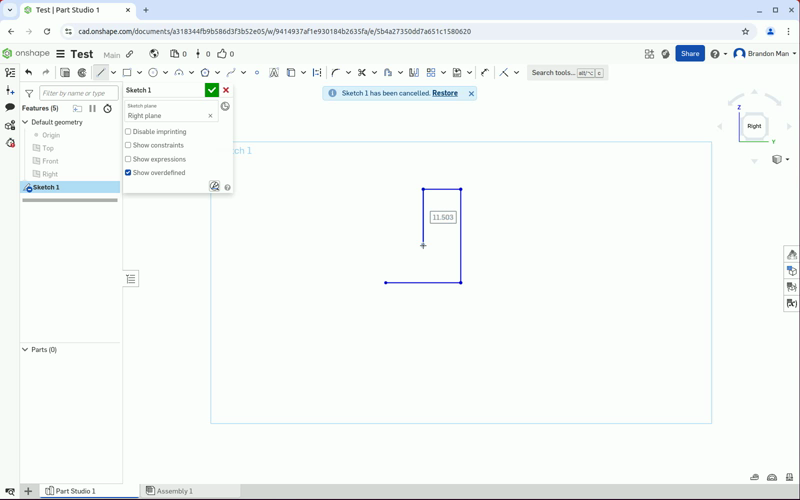
mouse_move(453, 245)
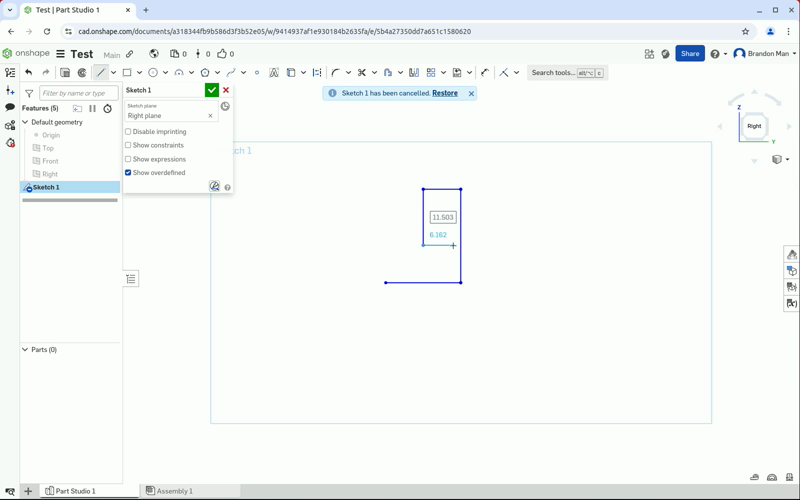
mouse_move(385, 245)
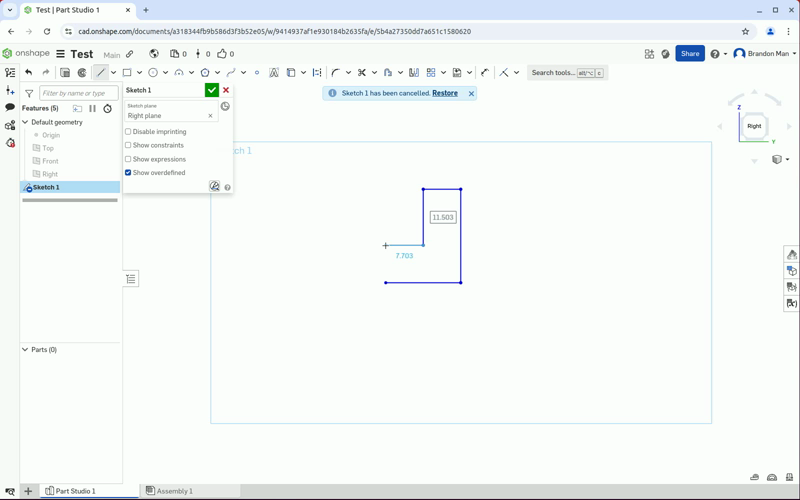
click(385, 245)
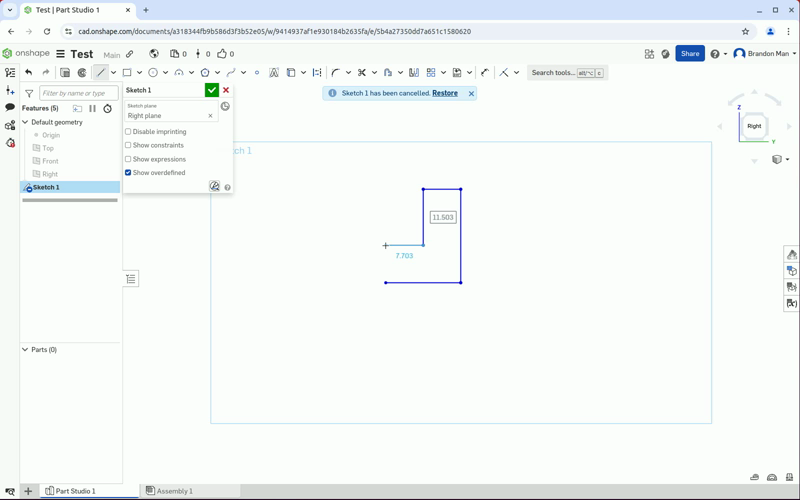
key_up(shift)
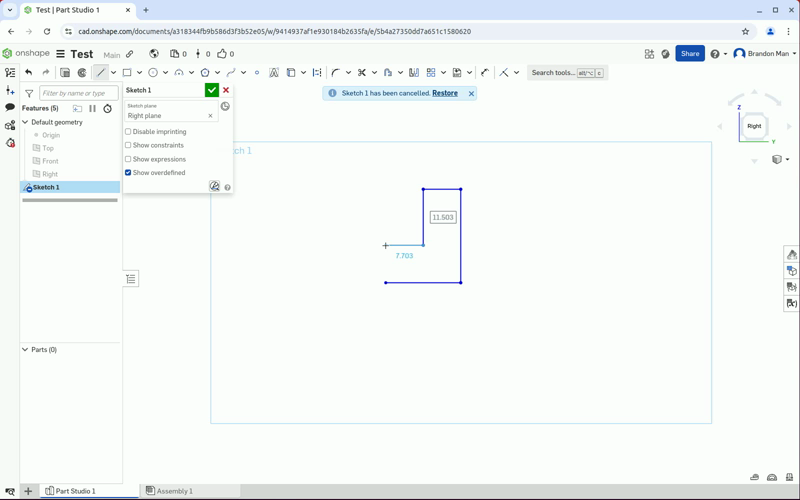
mouse_move(415, 245)
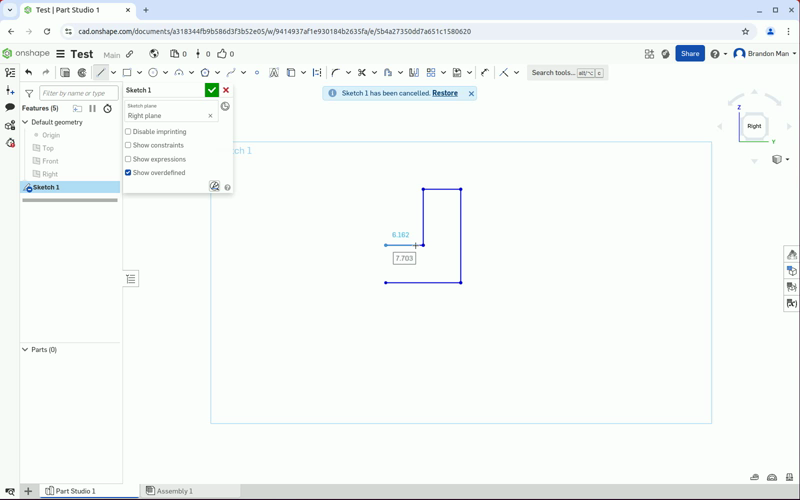
key_down(shift)
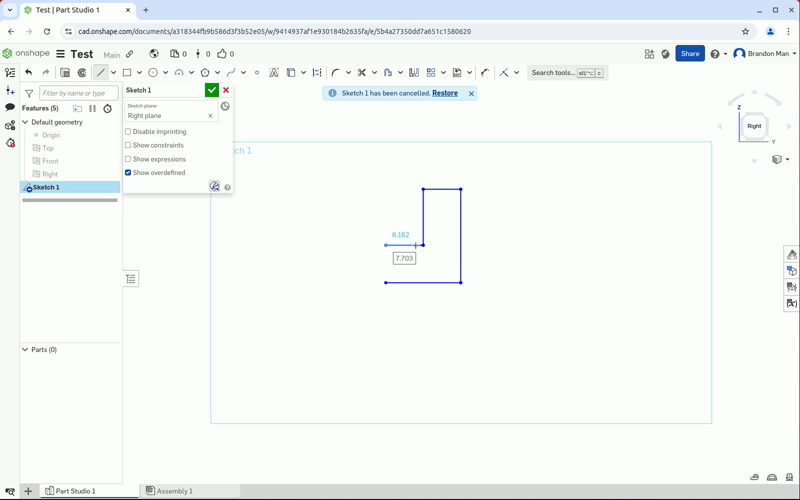
mouse_move(385, 282)
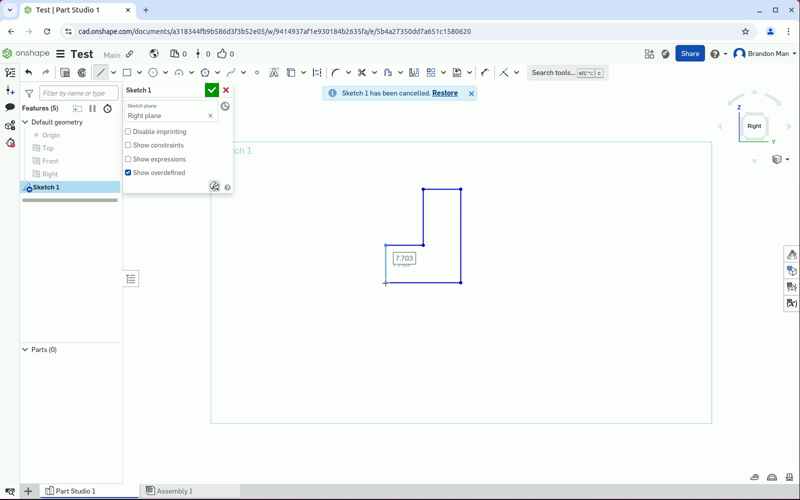
key_up(shift)
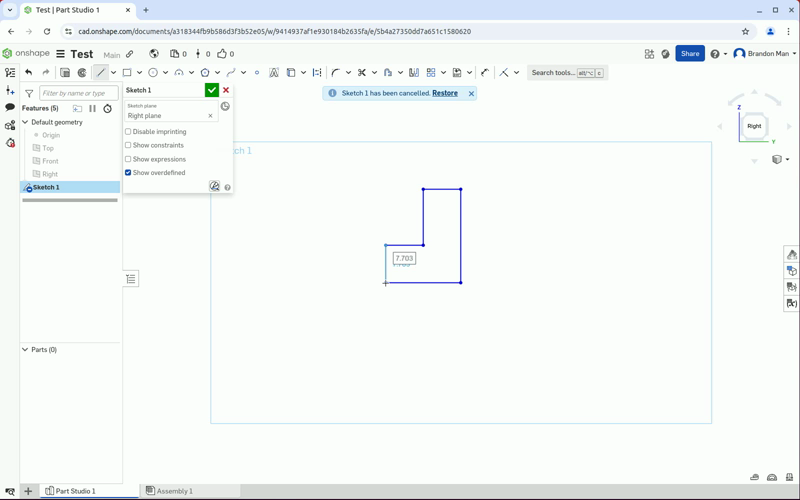
click(385, 282)
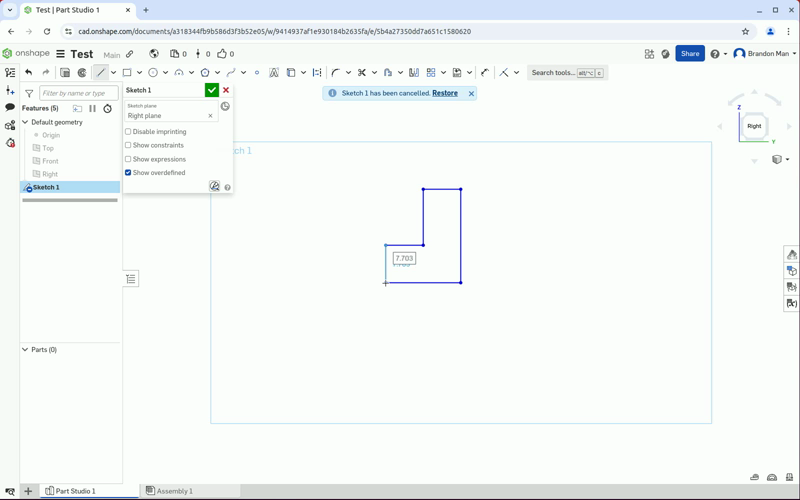
key(esc)
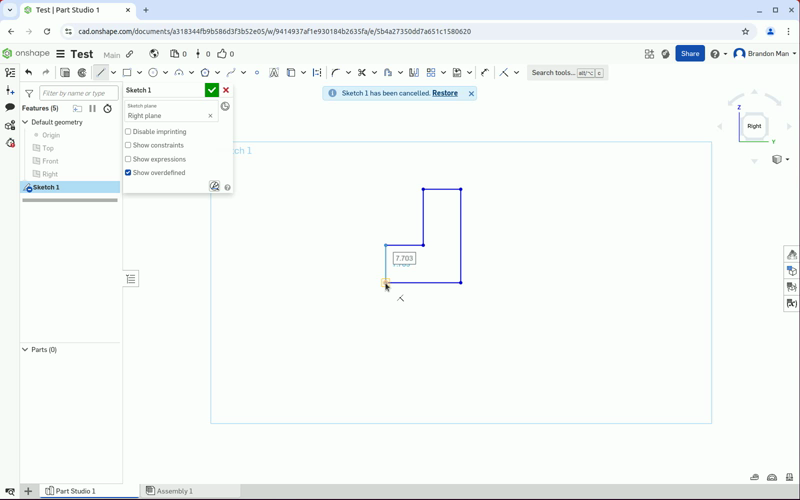
mouse_move(400, 248)
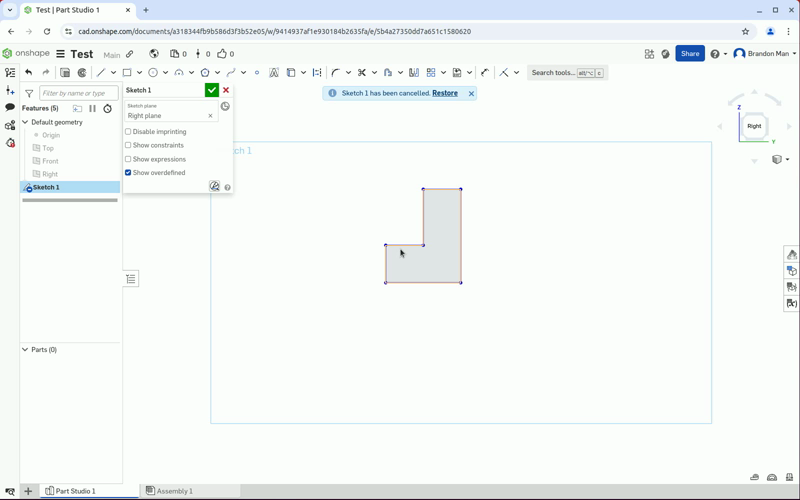
click(400, 248)
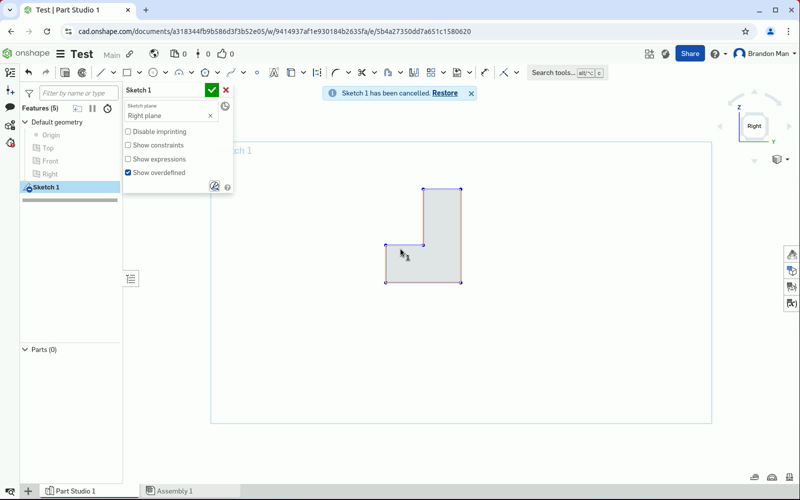
mouse_move(73, 352)
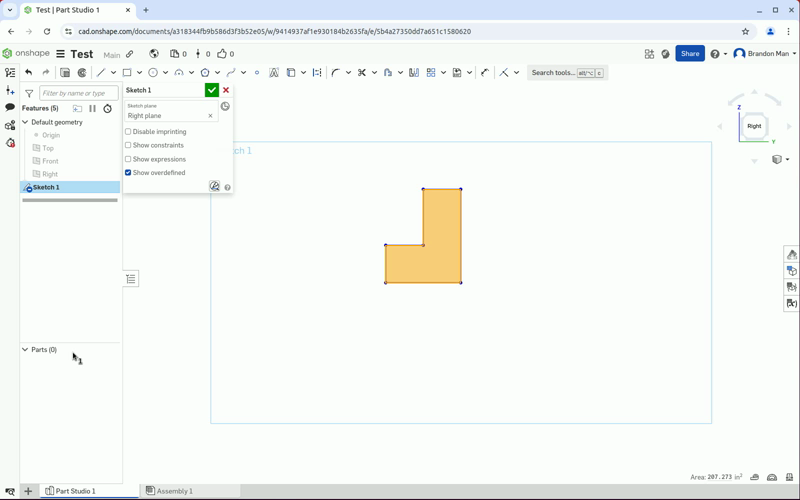
key(shift+y)
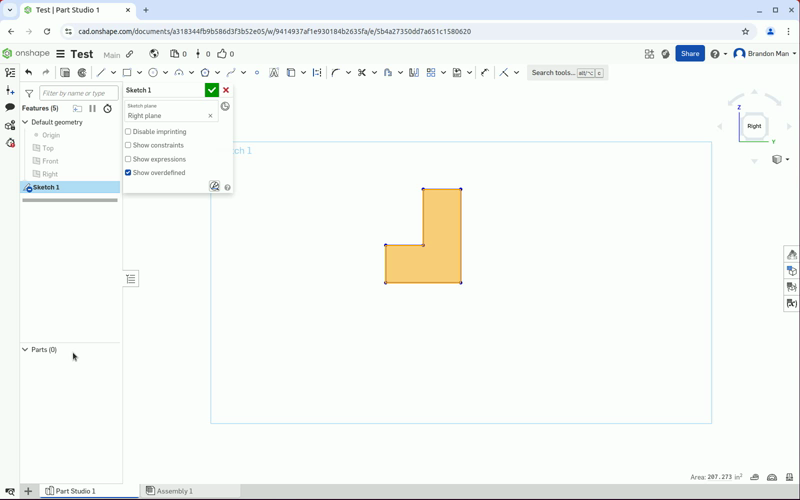
key(shift+e)
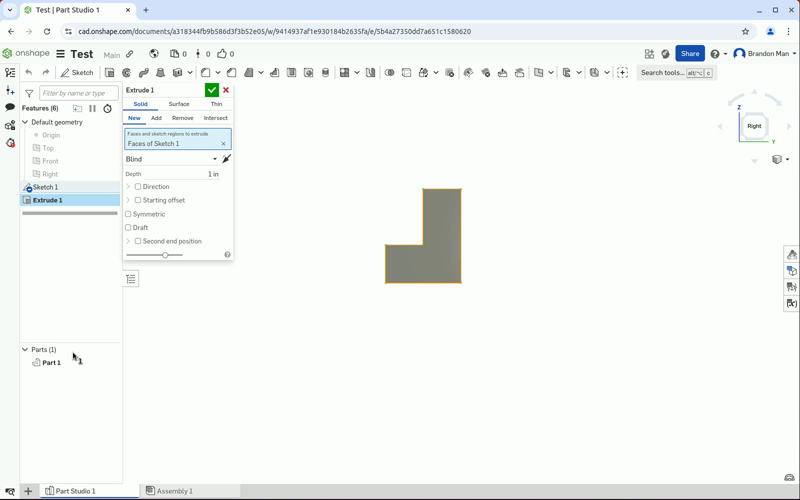
mouse_move(143, 106)
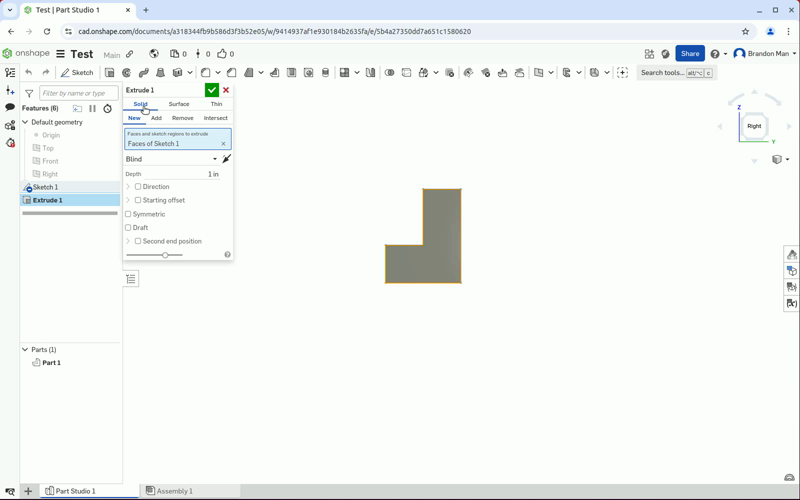
click(143, 106)
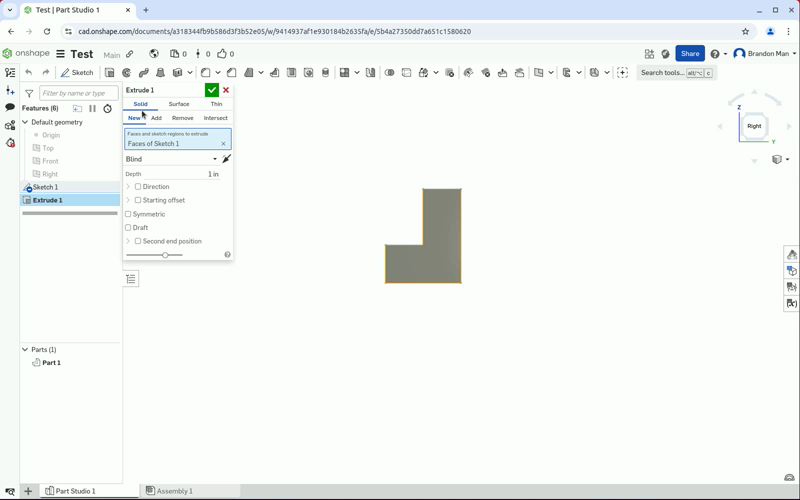
mouse_move(137, 120)
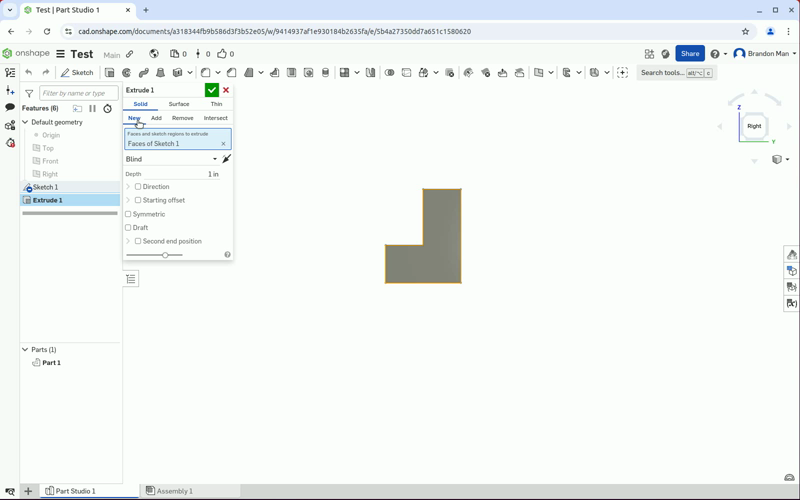
click(137, 120)
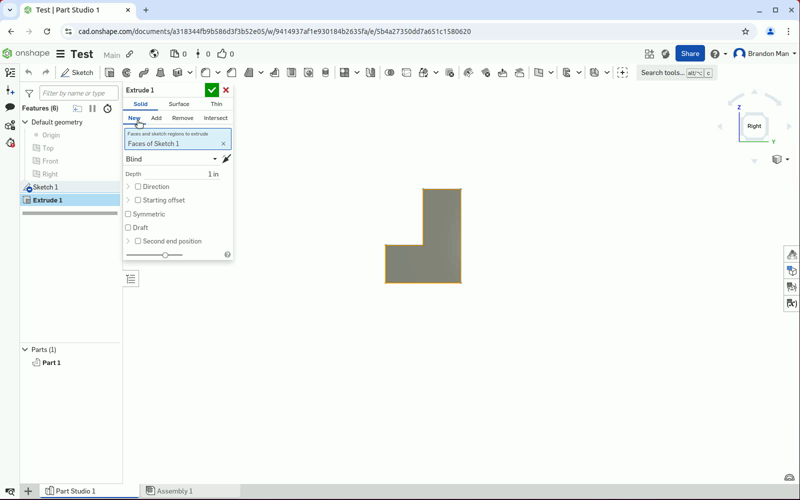
key(tab, 4)
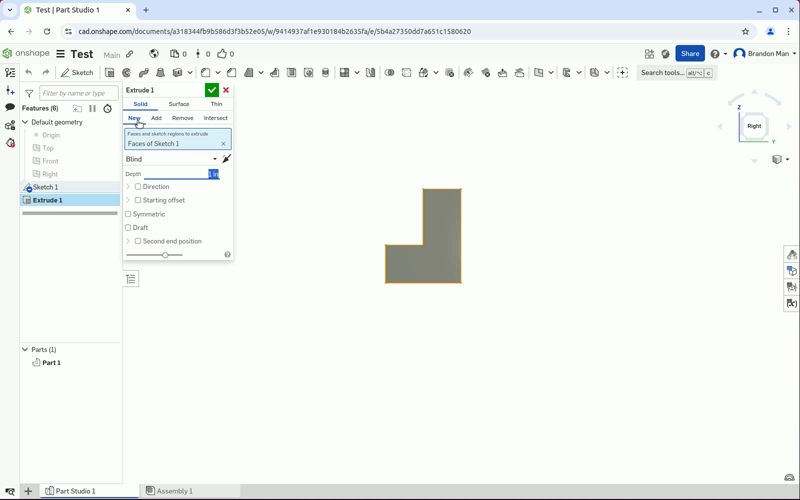
text(23.108)
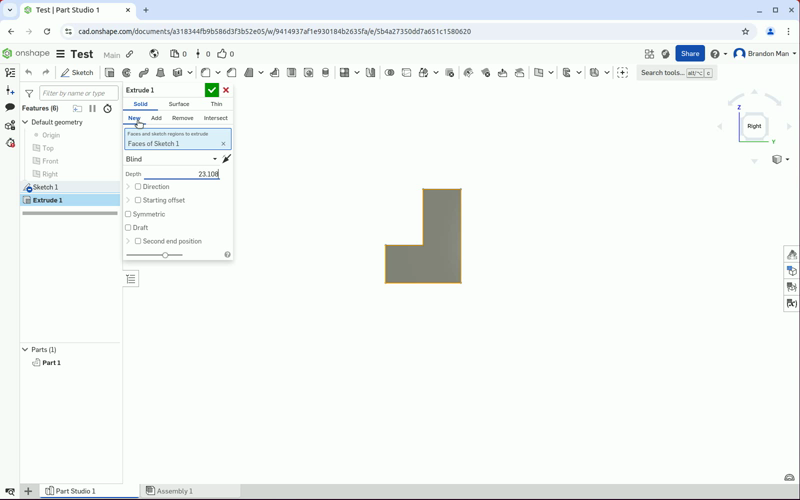
key(enter)
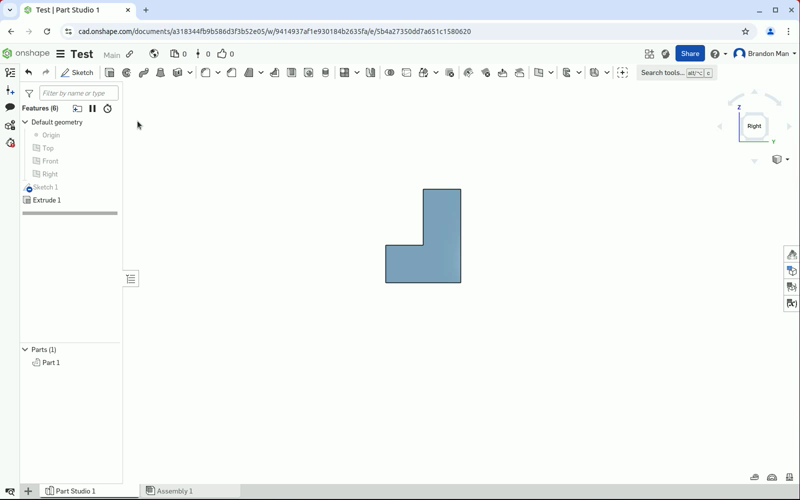
key(shift+h)
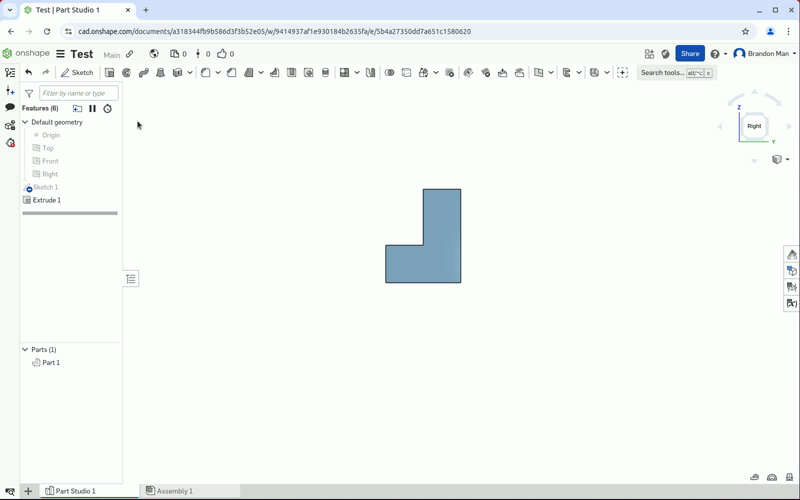
key(shift+h)
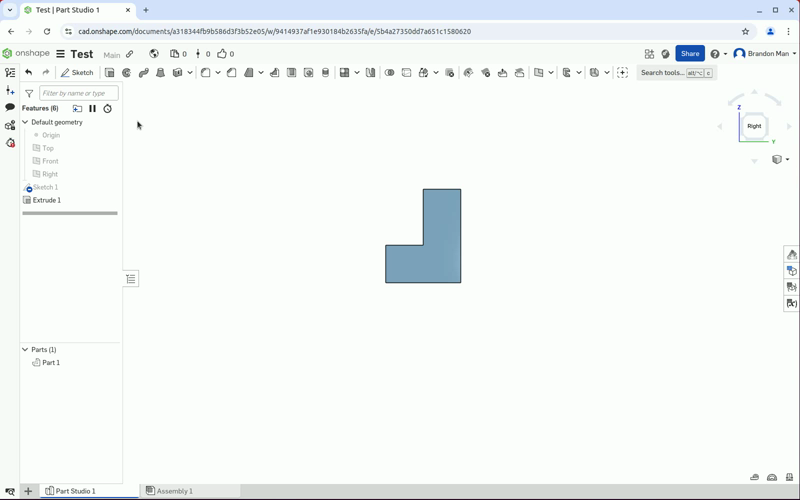
mouse_move(73, 189)
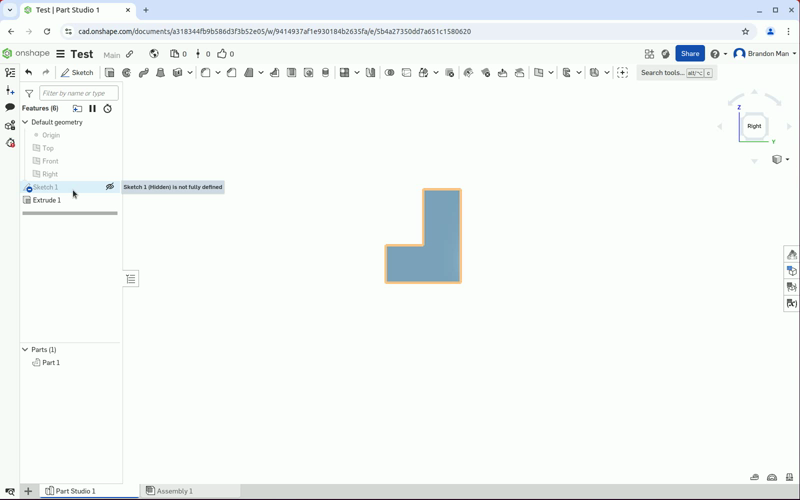
click(73, 189)
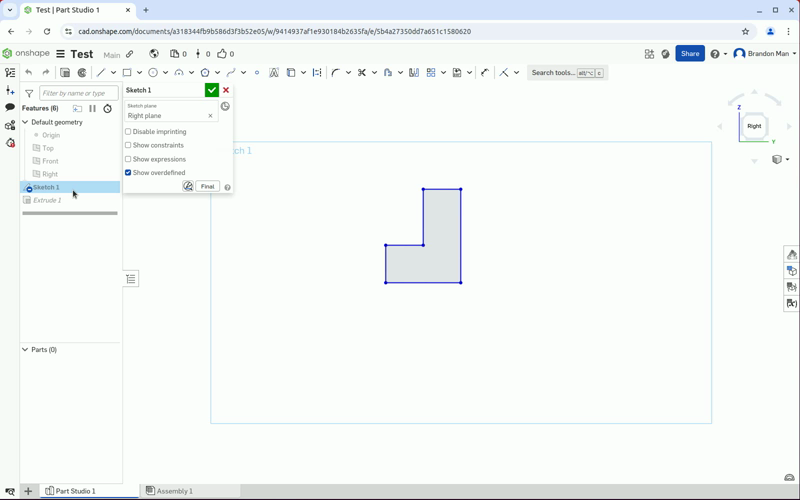
mouse_move(229, 92)
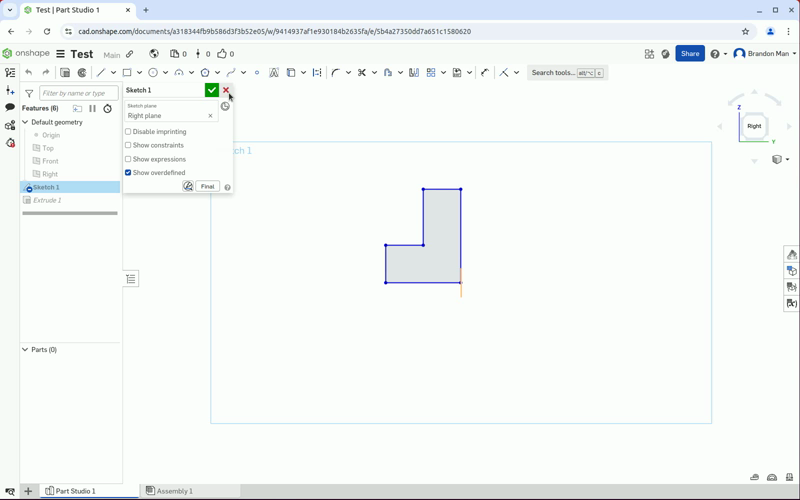
click(229, 92)
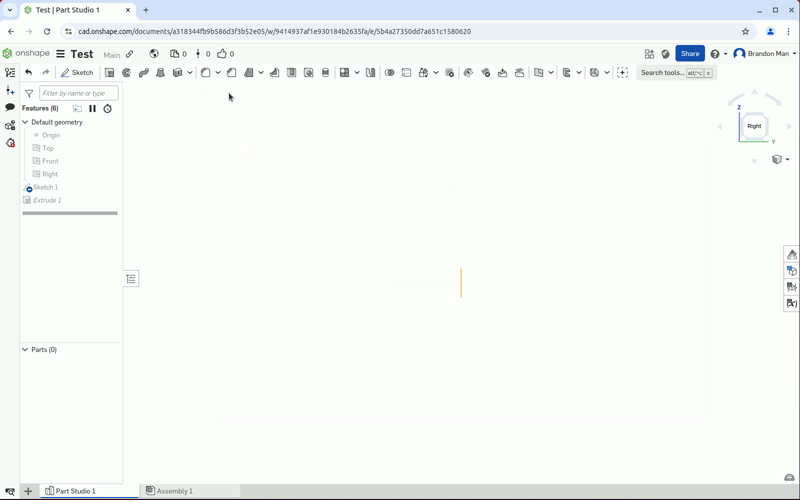
mouse_move(73, 352)
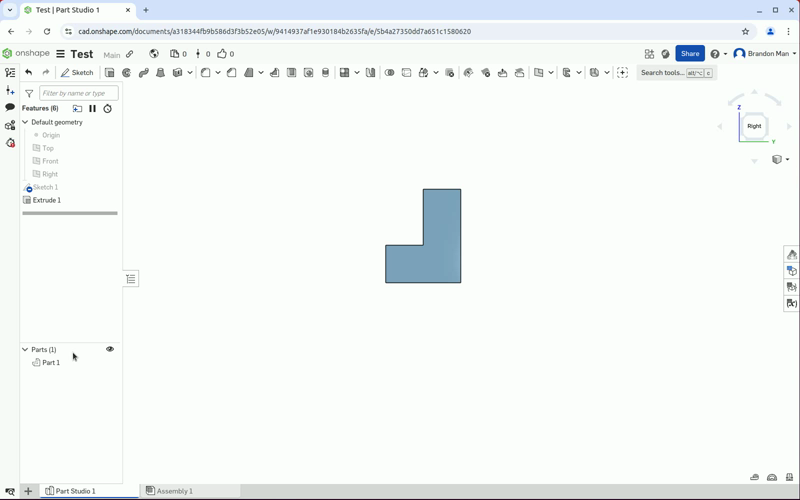
key(y)
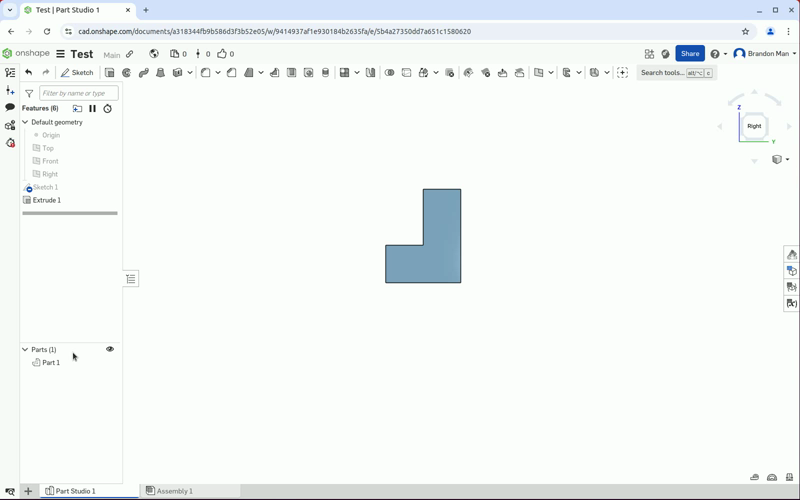
key(shift+p)
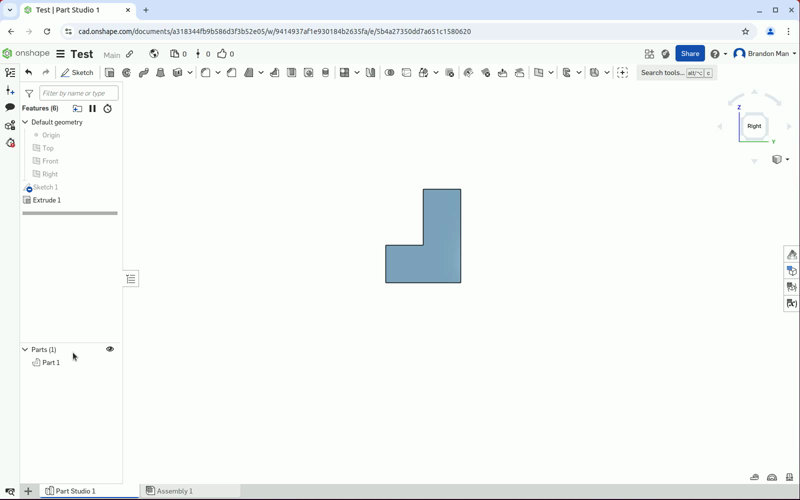
key(space)
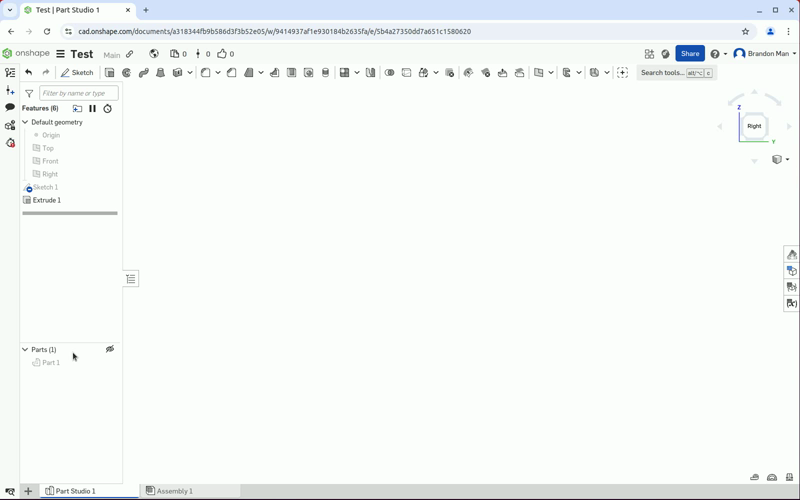
key_down(shift)
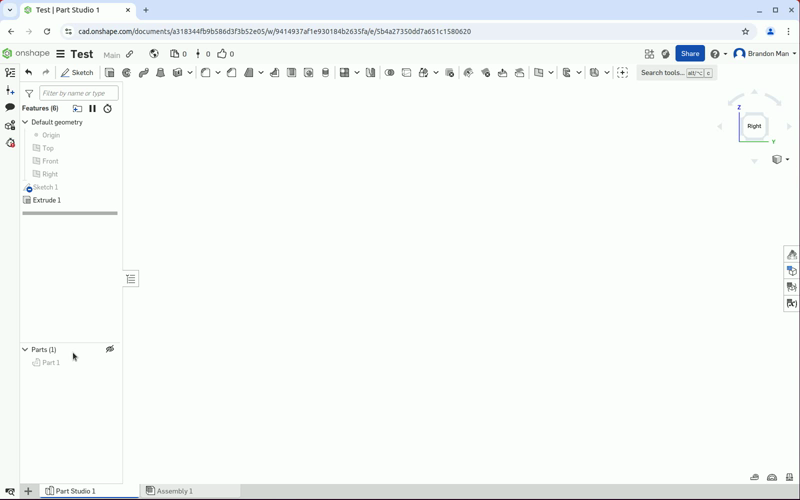
key(right)
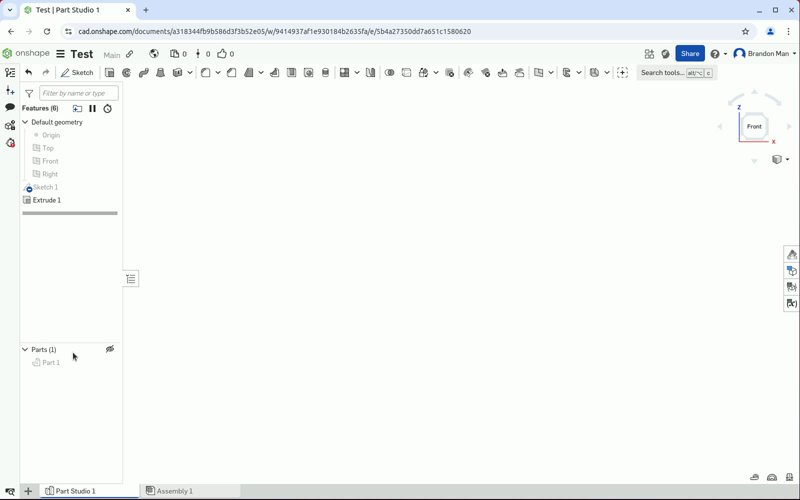
key_up(shift)
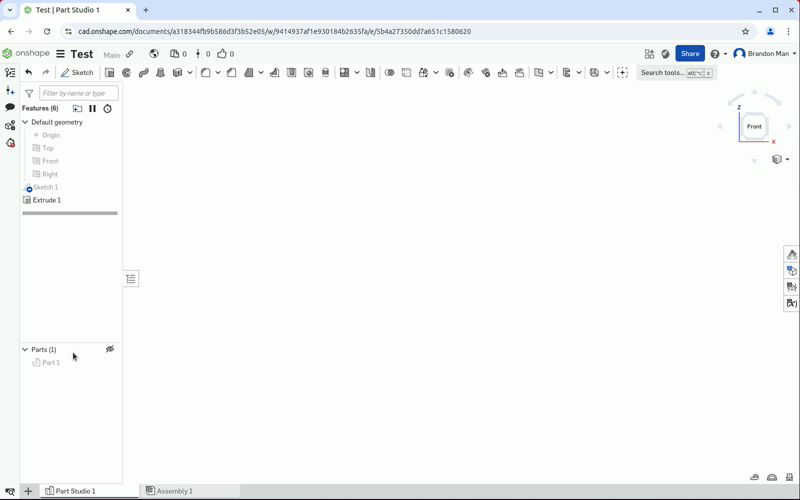
mouse_move(73, 352)
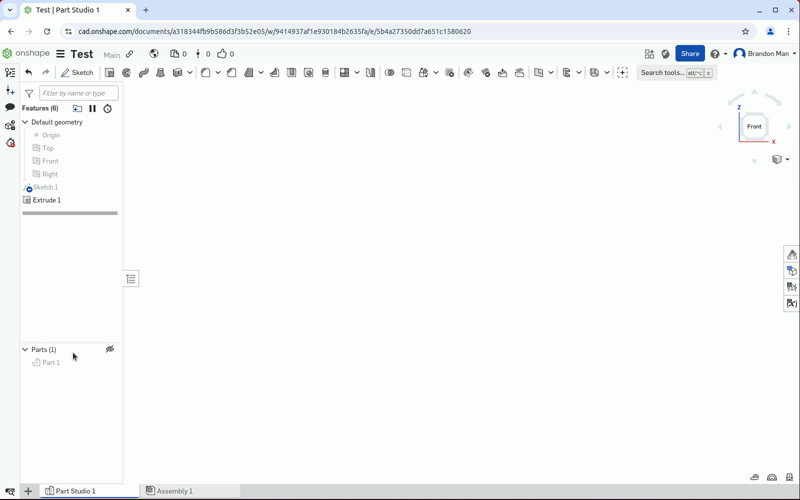
key(shift+y)
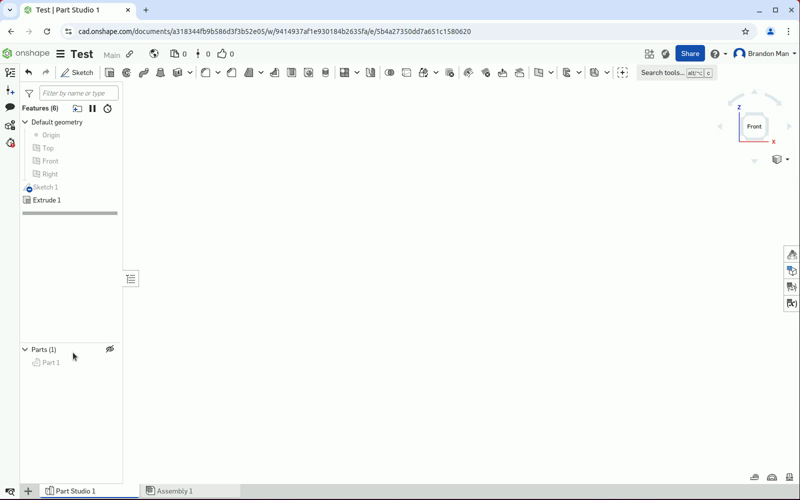
key(shift+s)
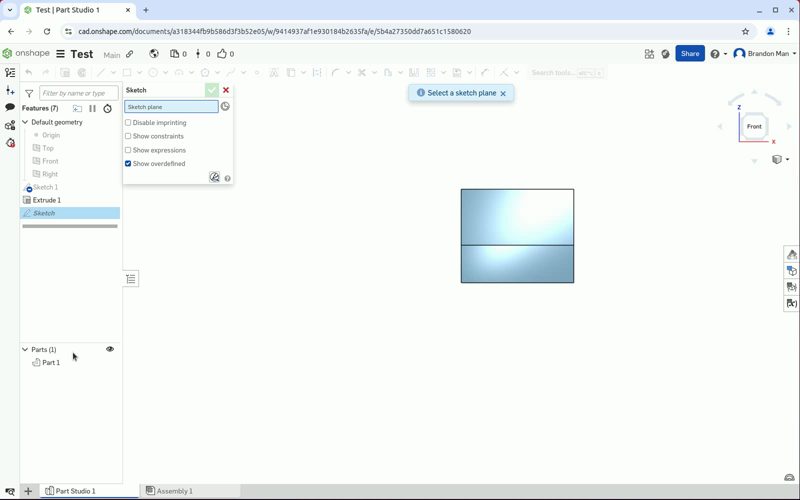
mouse_move(73, 163)
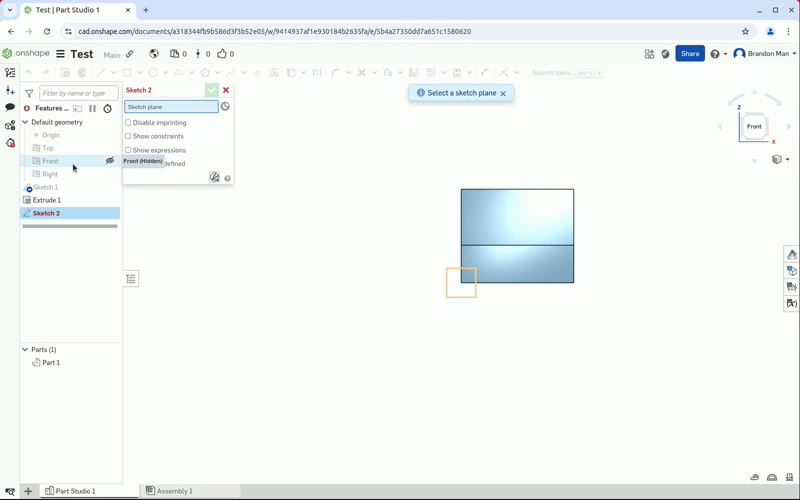
click(73, 163)
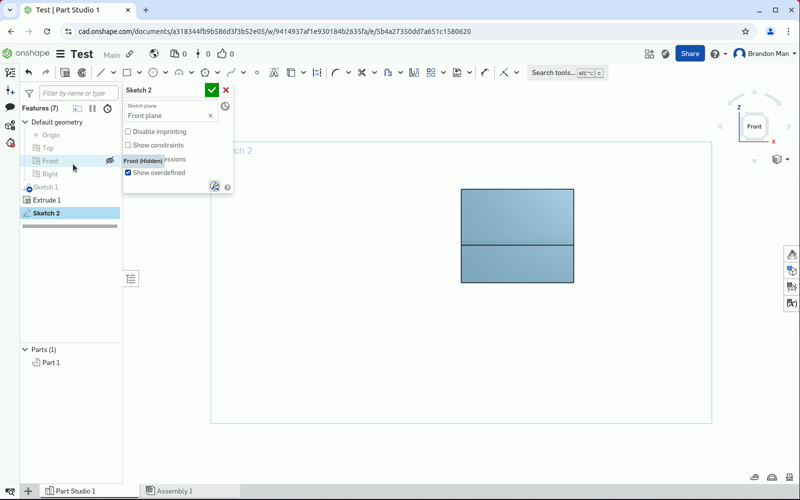
mouse_move(73, 352)
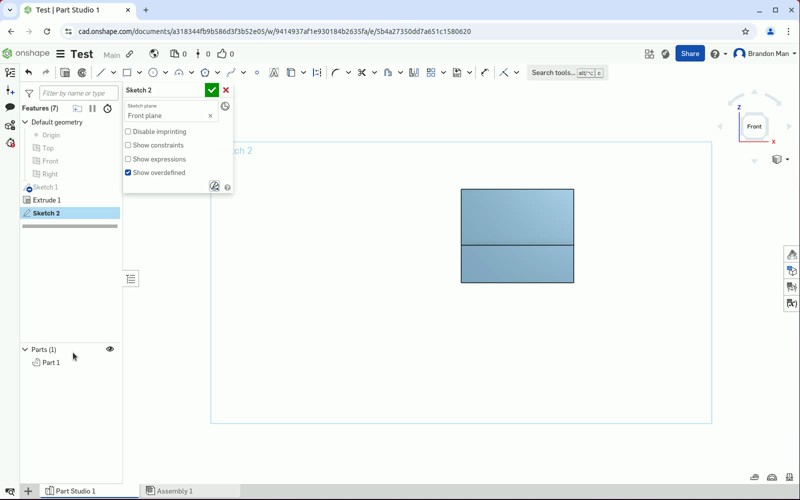
key(y)
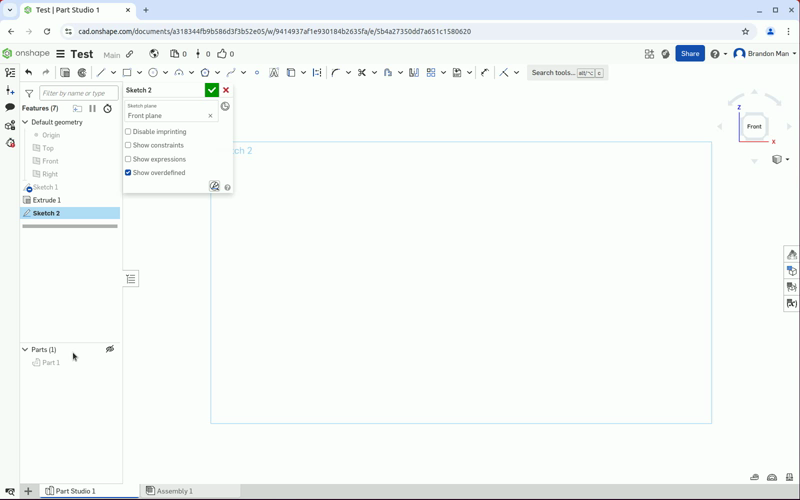
key(l)
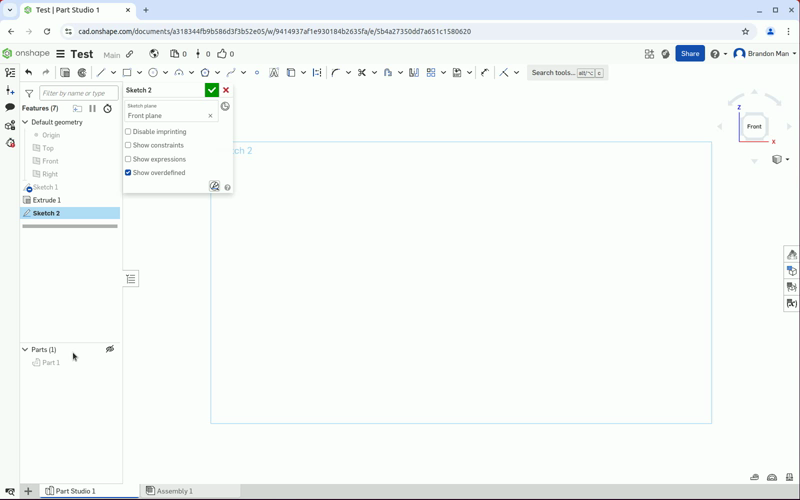
key_down(shift)
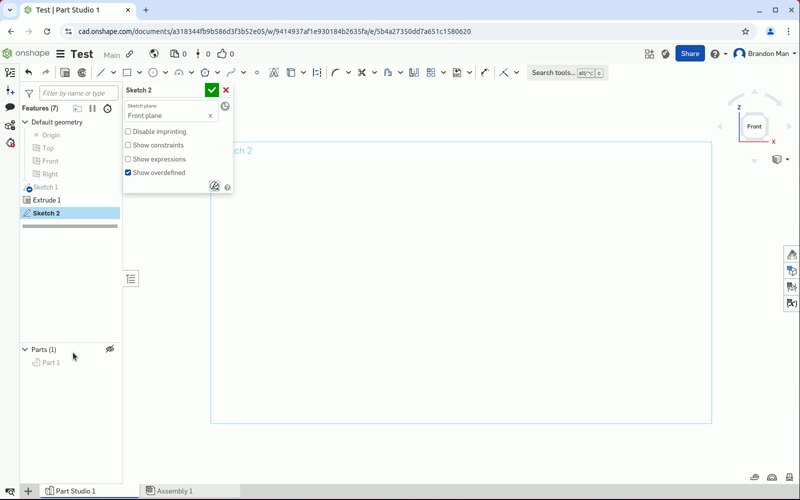
mouse_move(498, 207)
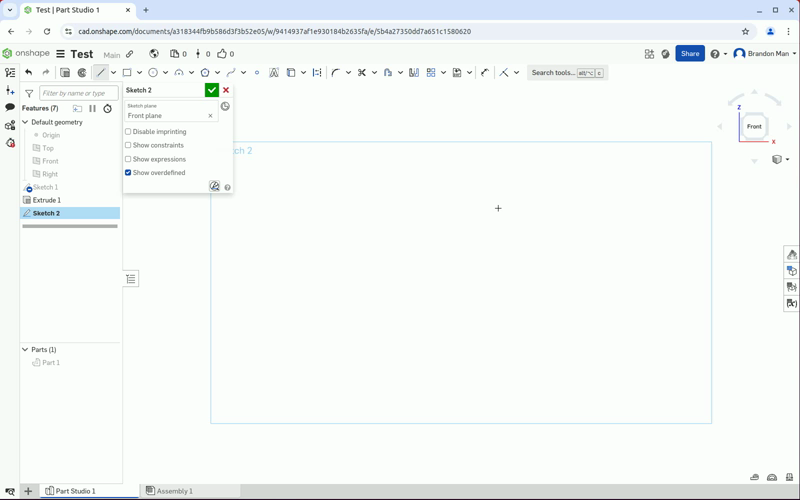
click(498, 207)
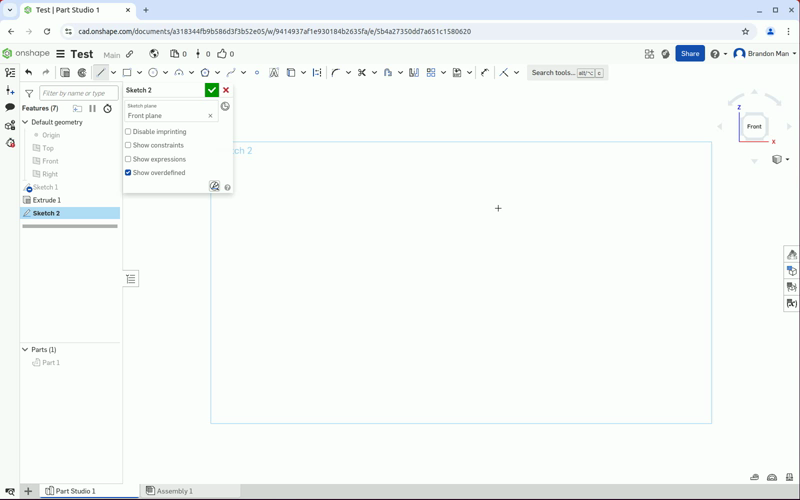
key_up(shift)
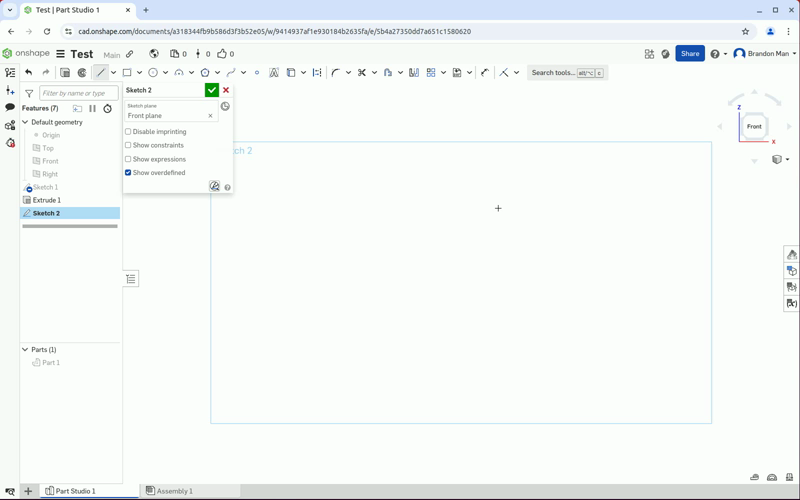
key_down(shift)
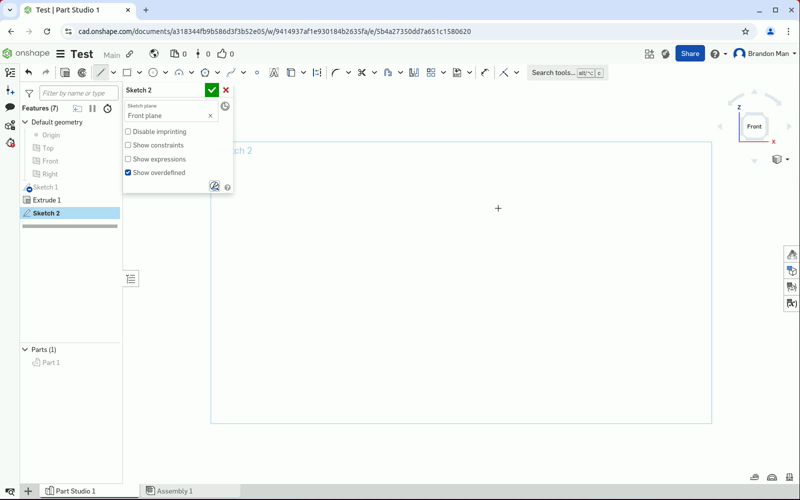
mouse_move(528, 207)
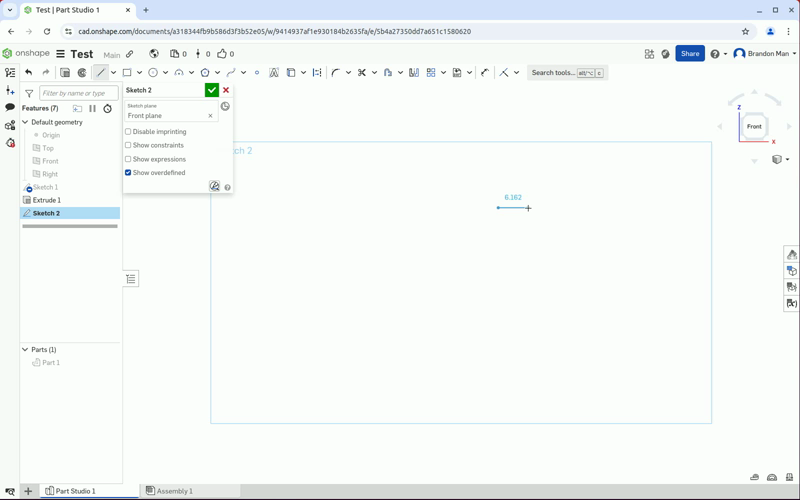
mouse_move(536, 207)
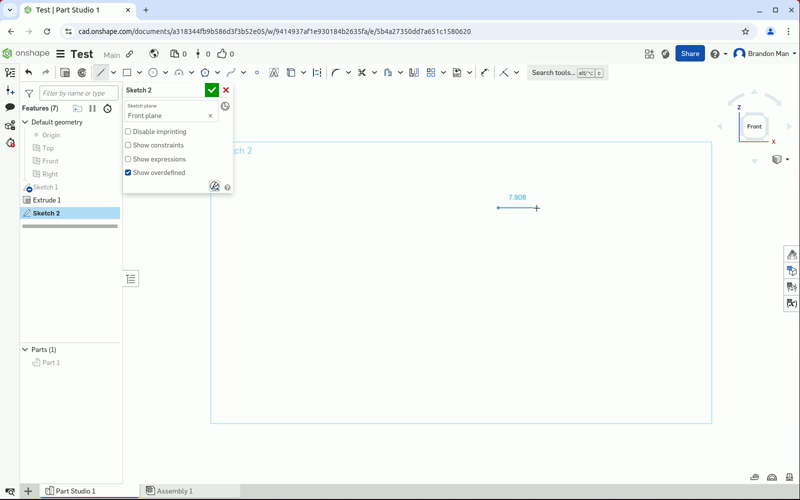
click(536, 207)
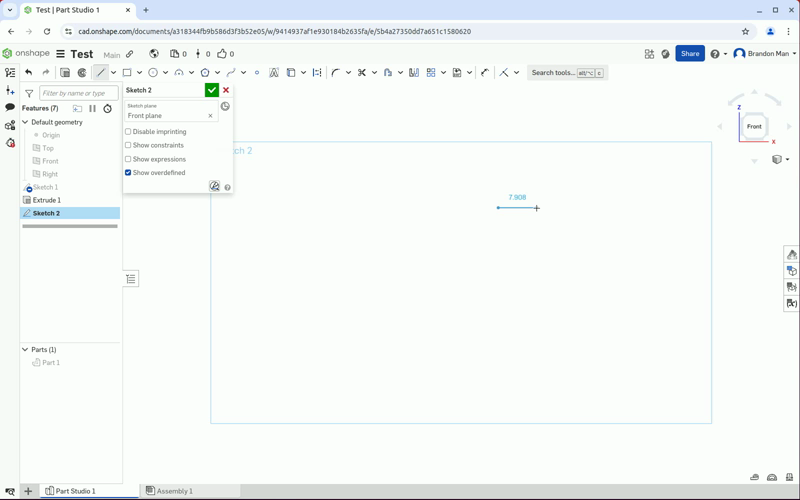
key_up(shift)
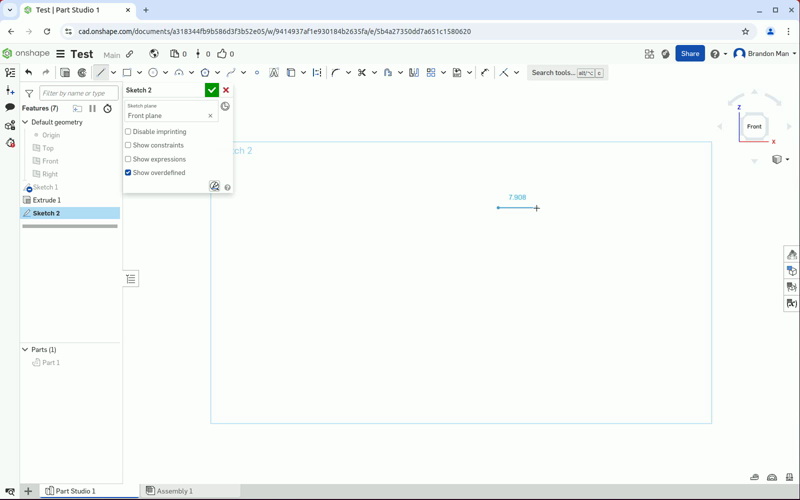
key_down(shift)
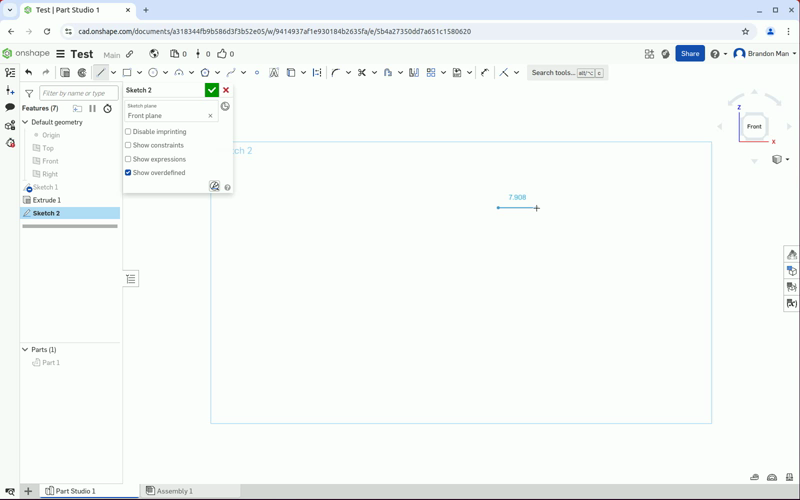
mouse_move(566, 207)
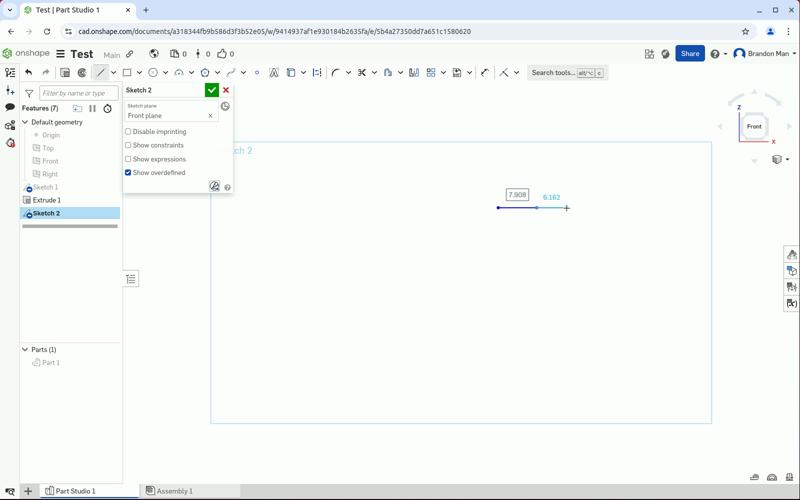
mouse_move(536, 188)
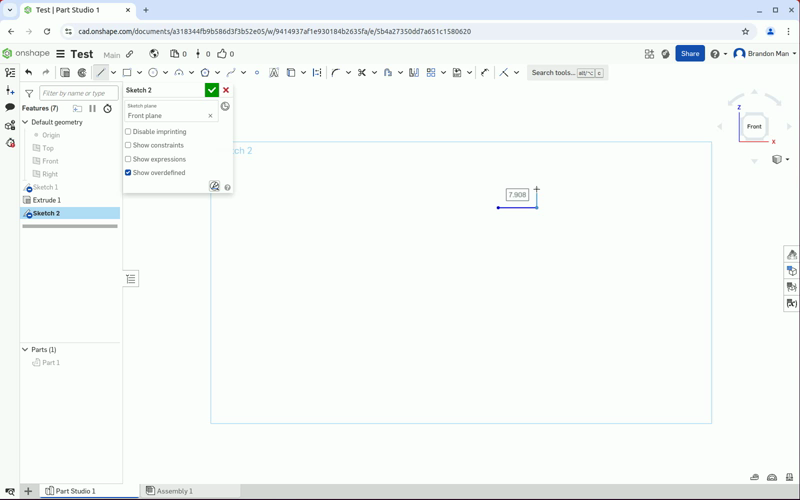
click(536, 188)
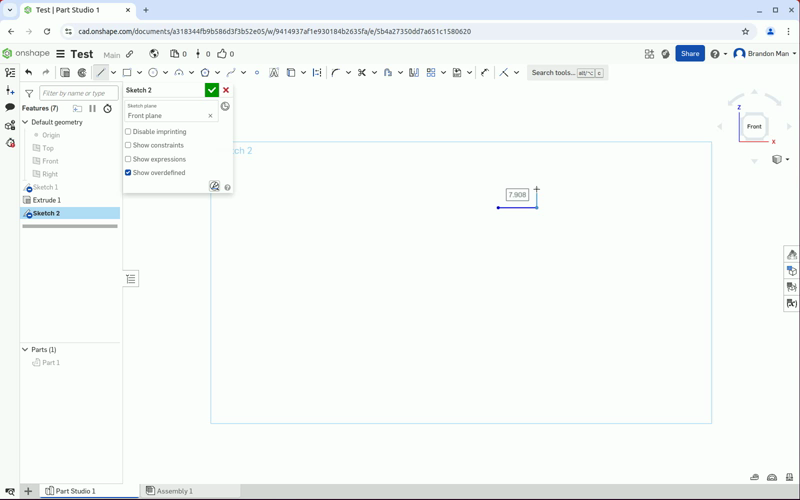
key_up(shift)
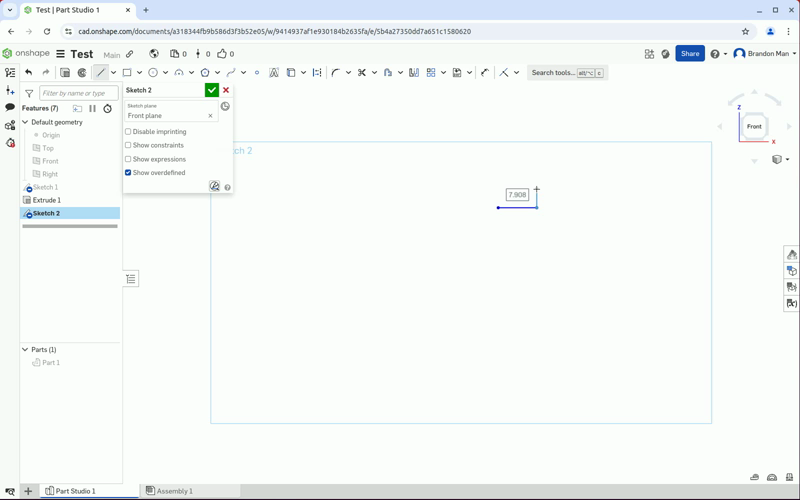
key_down(shift)
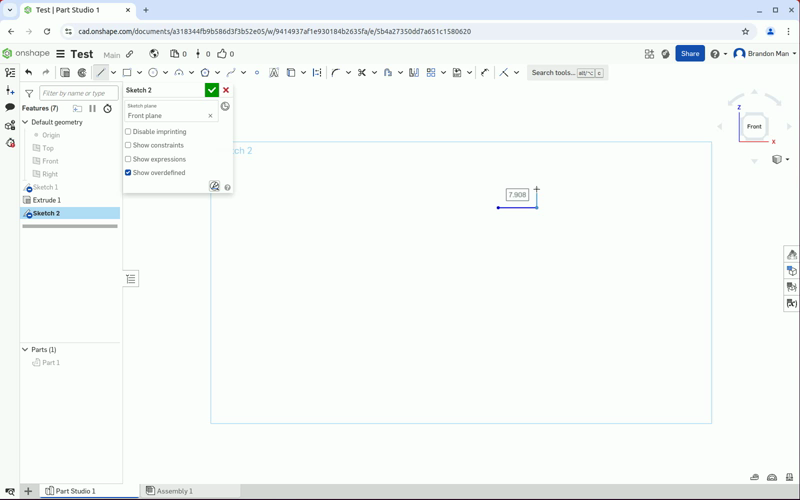
mouse_move(566, 188)
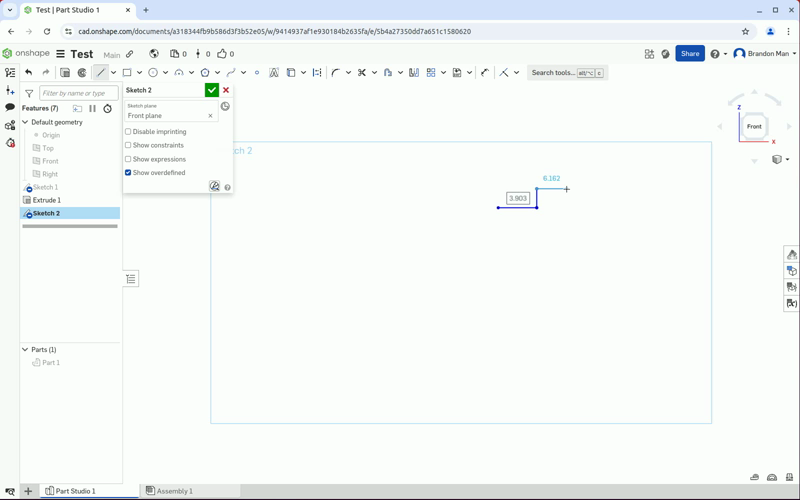
mouse_move(498, 188)
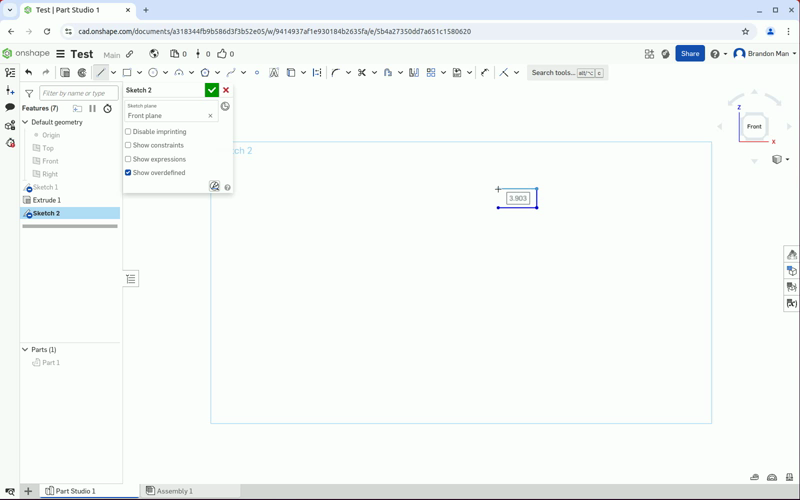
click(498, 188)
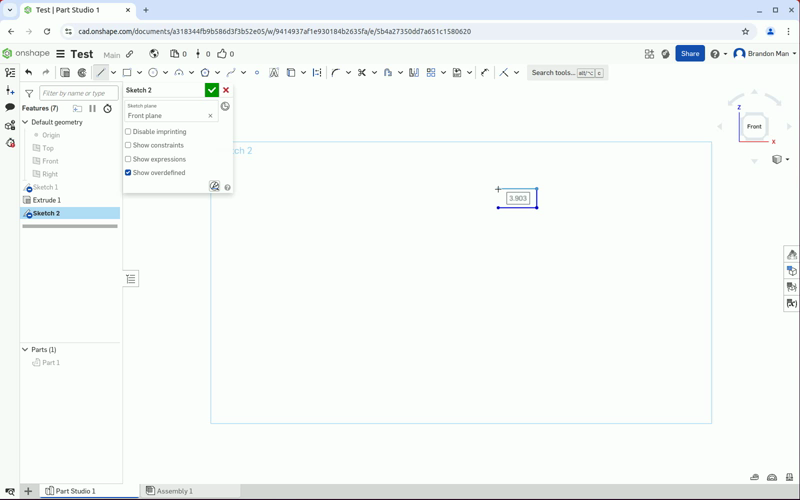
key_up(shift)
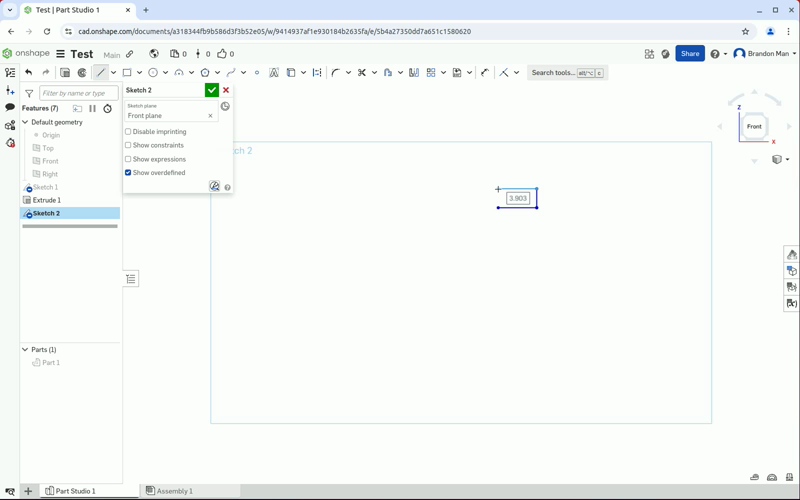
mouse_move(528, 188)
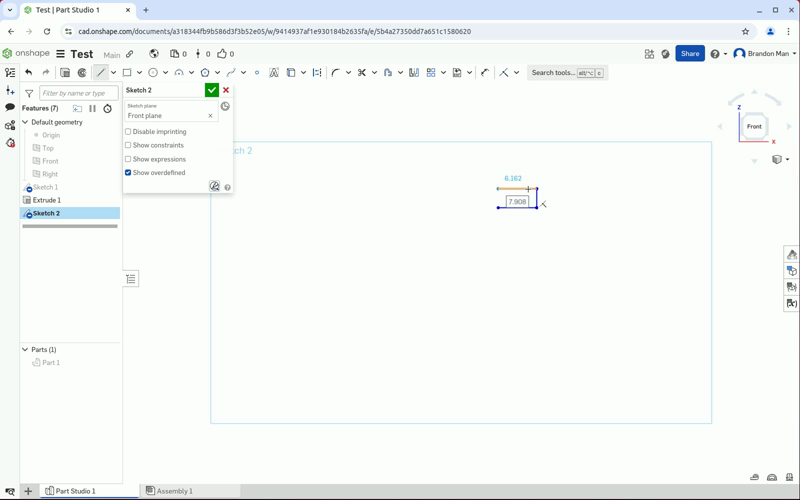
key_down(shift)
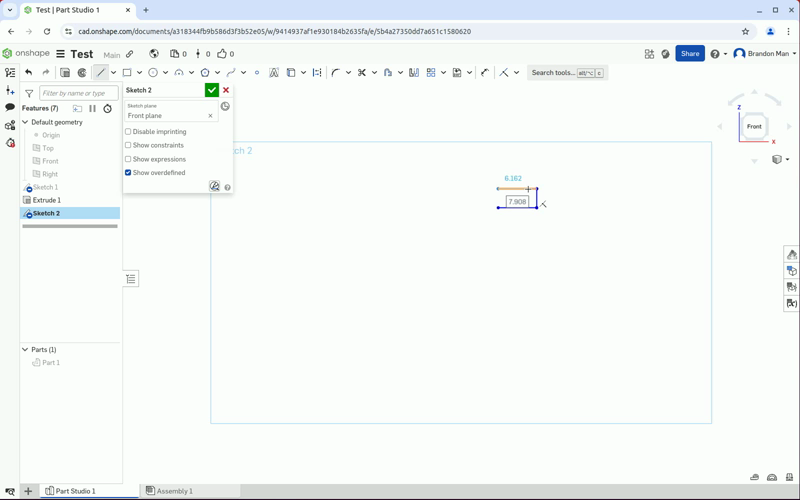
mouse_move(498, 207)
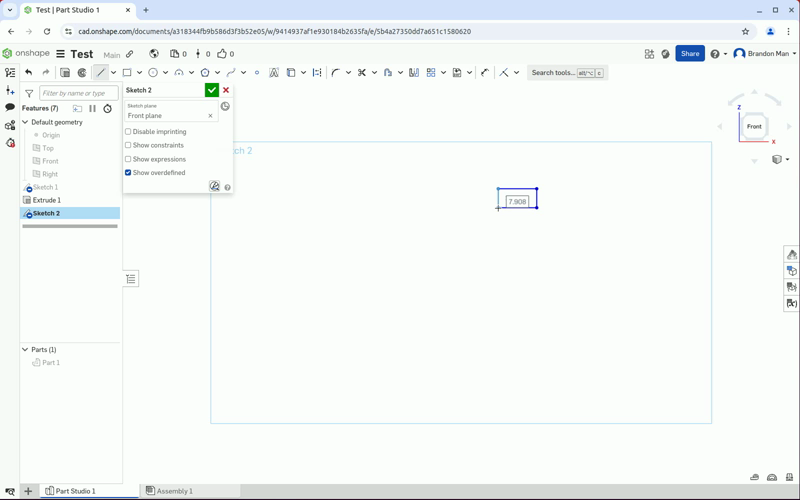
key_up(shift)
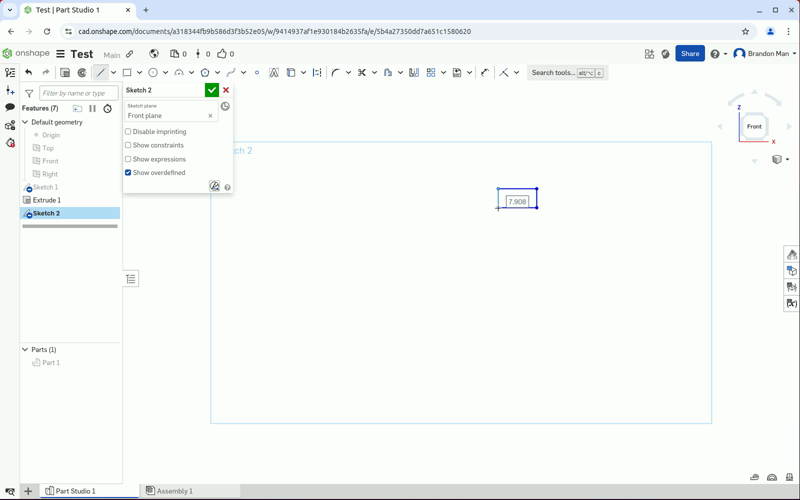
click(498, 207)
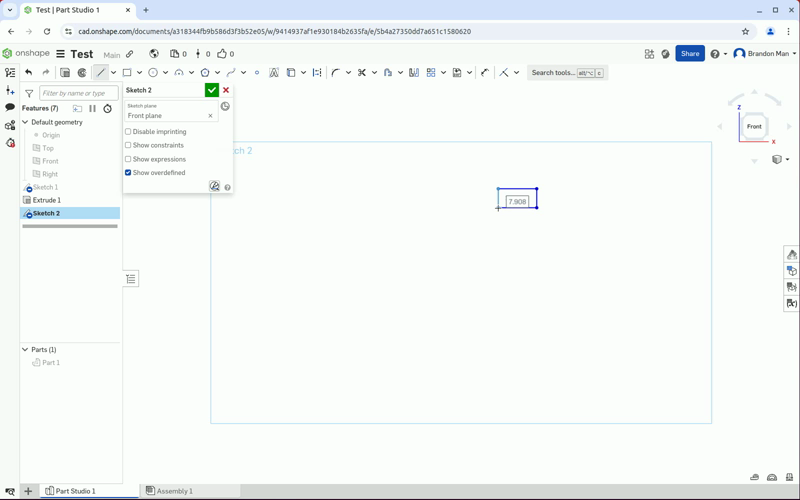
key(esc)
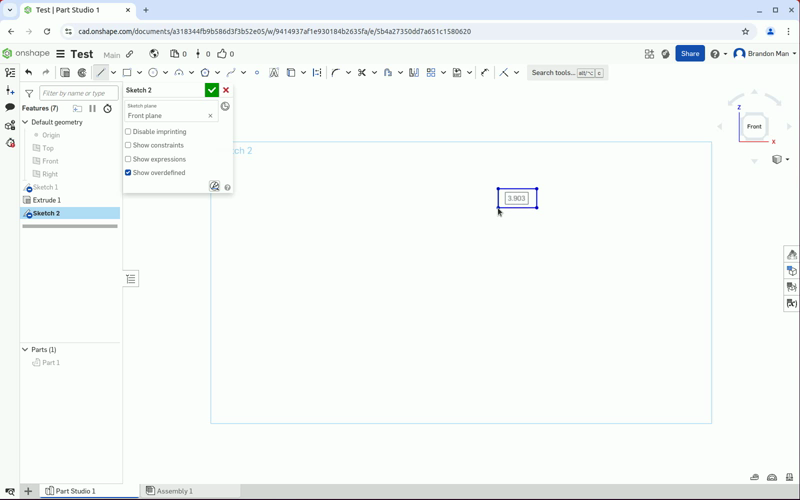
mouse_move(505, 194)
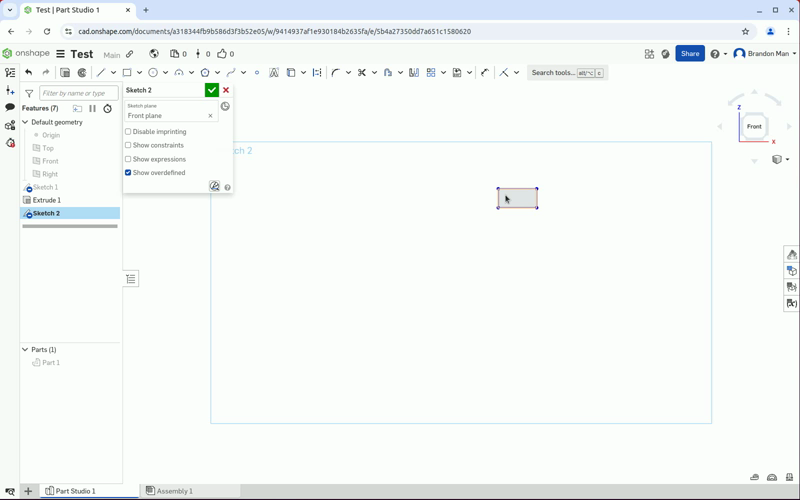
scroll(6)
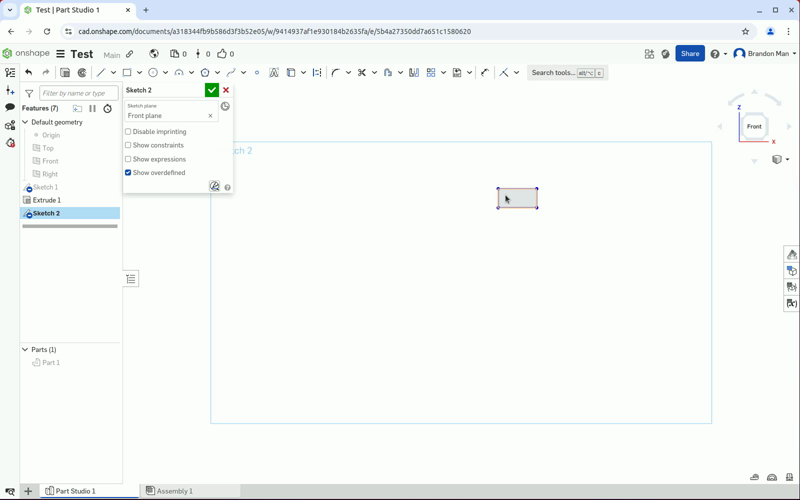
scroll(6)
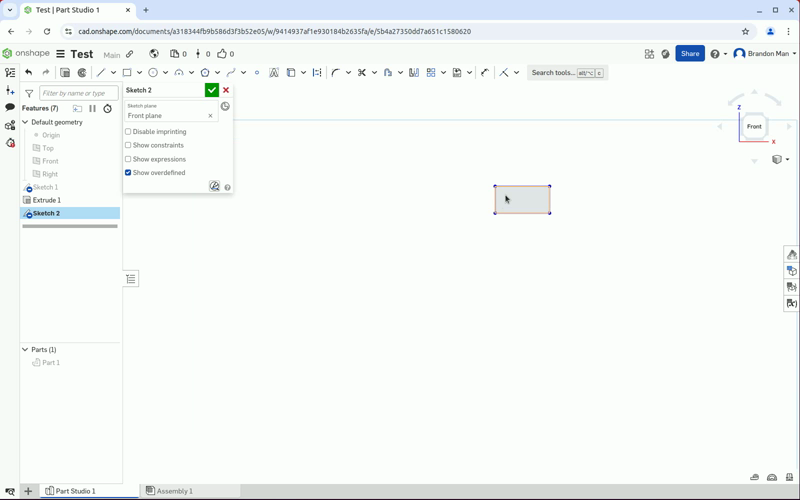
scroll(6)
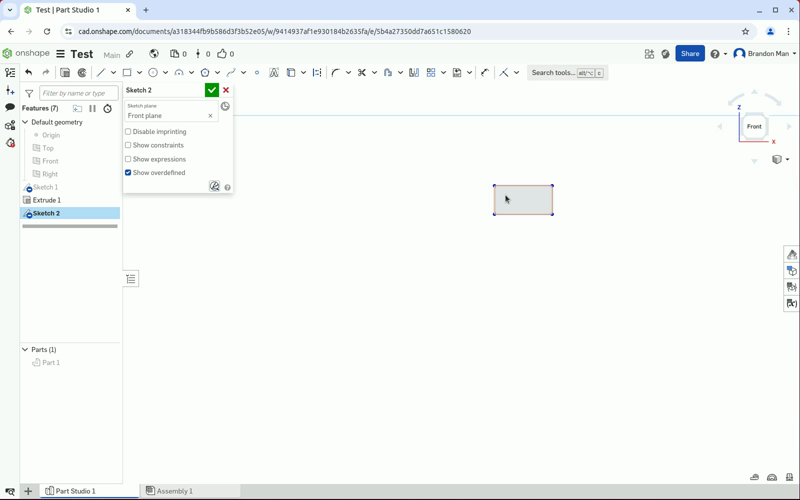
scroll(6)
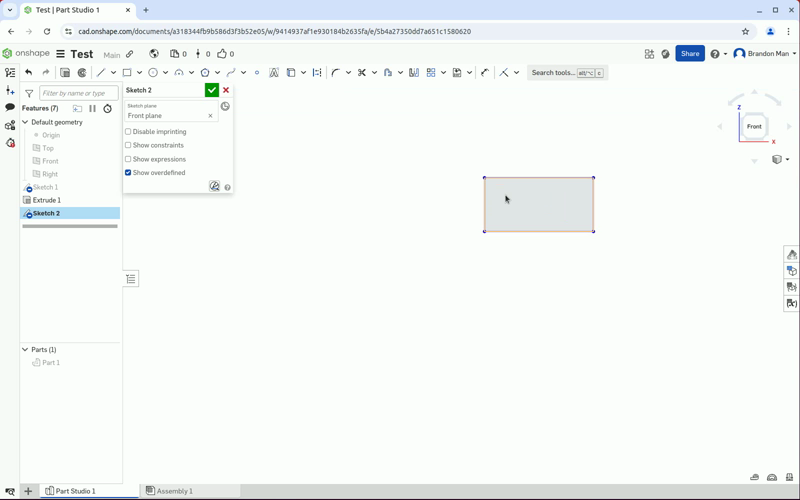
scroll(6)
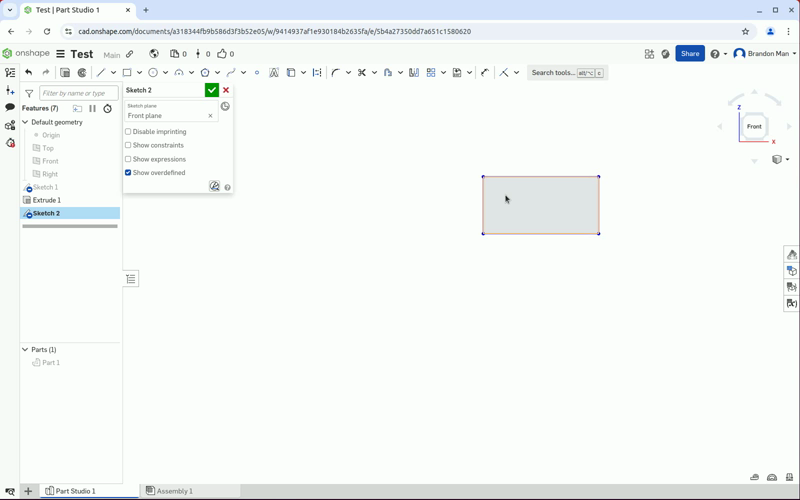
scroll(6)
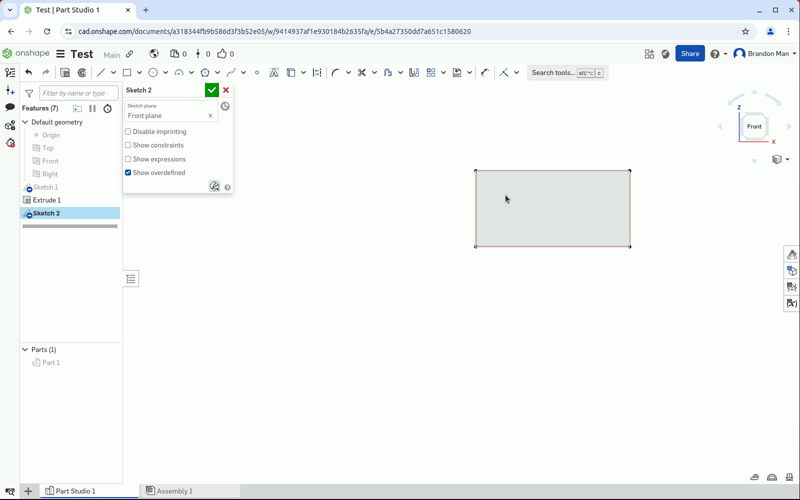
scroll(6)
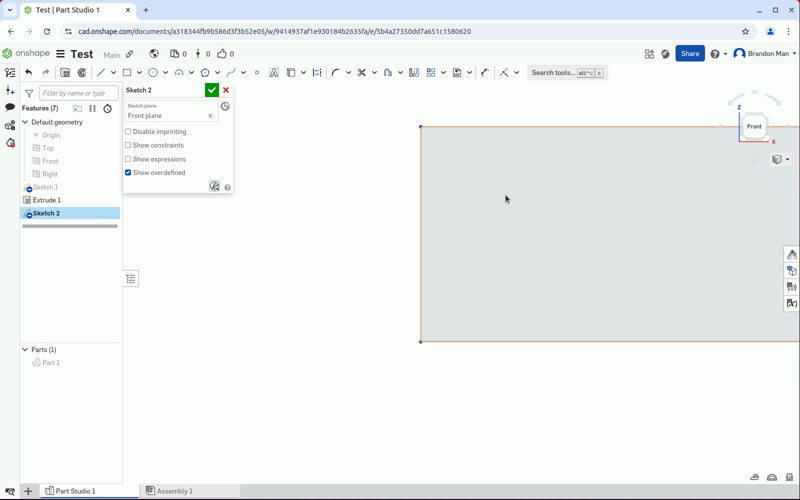
click(505, 194)
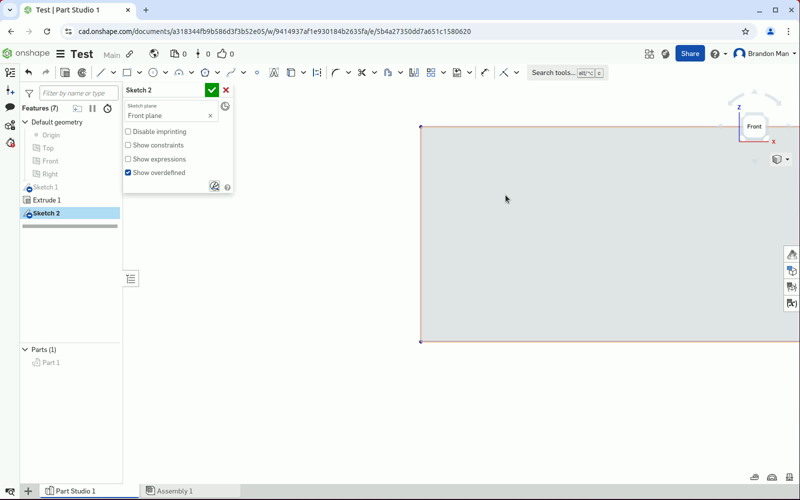
scroll(-6)
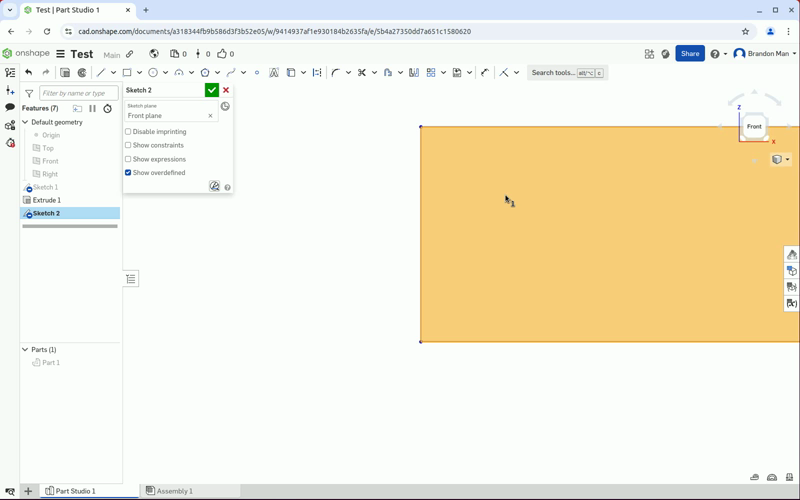
scroll(-6)
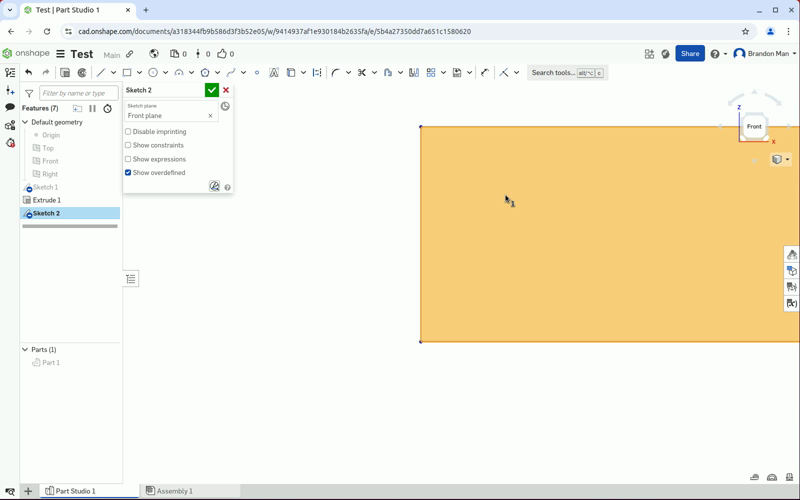
scroll(-6)
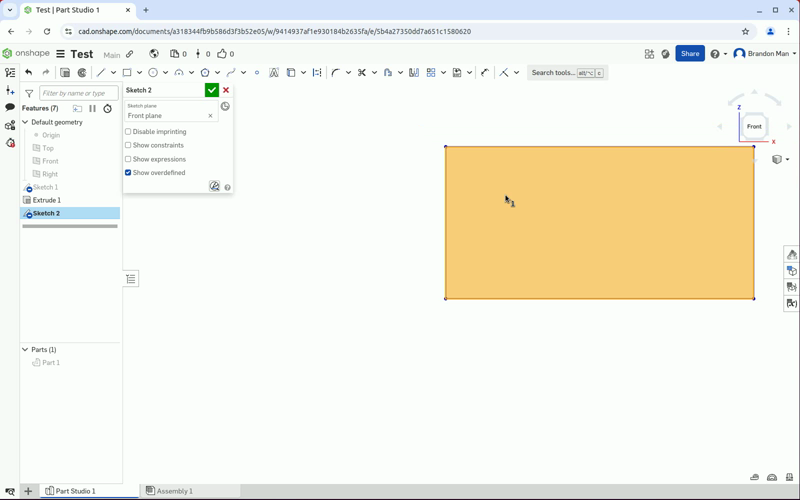
scroll(-6)
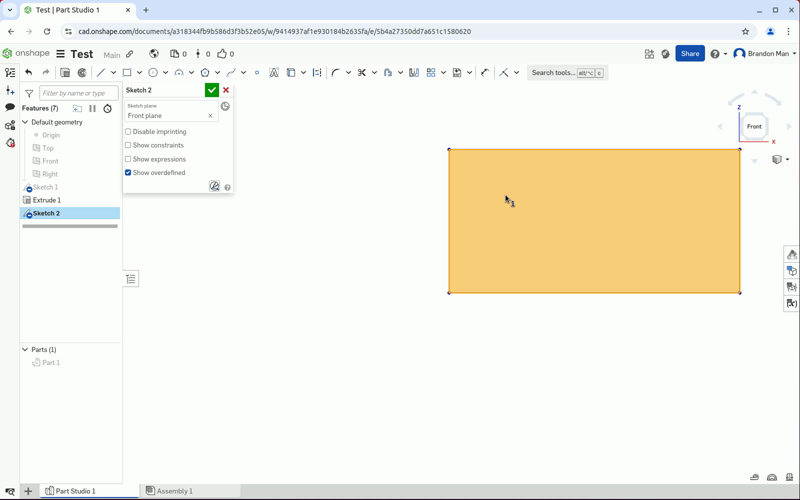
scroll(-6)
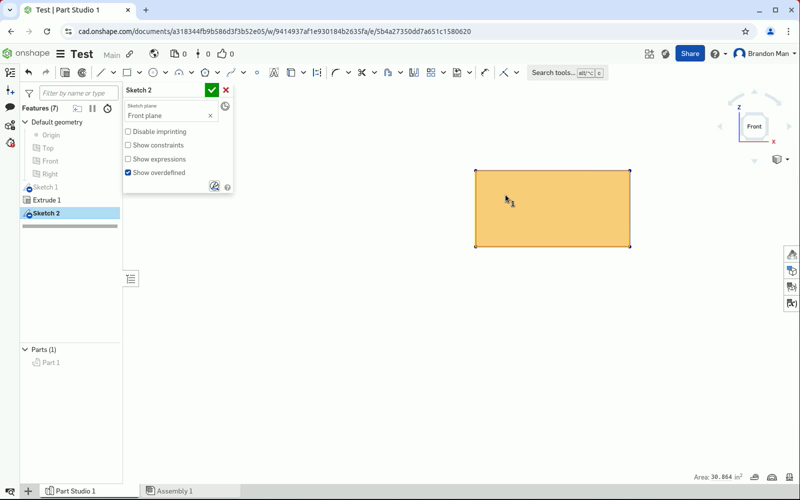
scroll(-6)
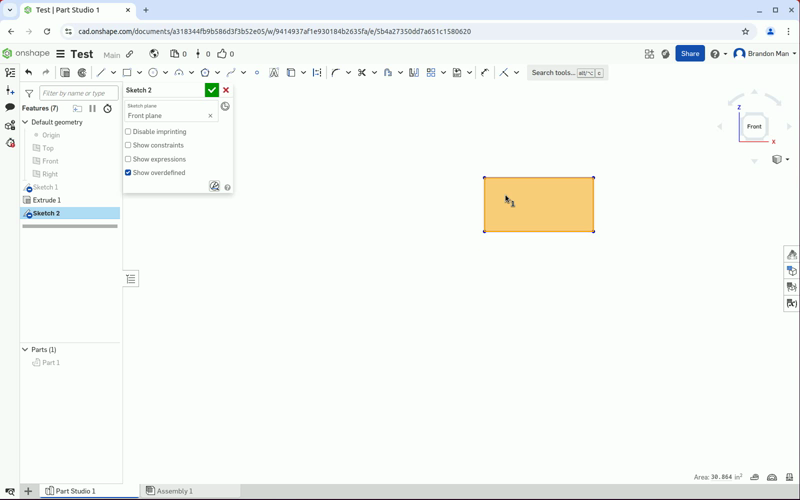
scroll(-6)
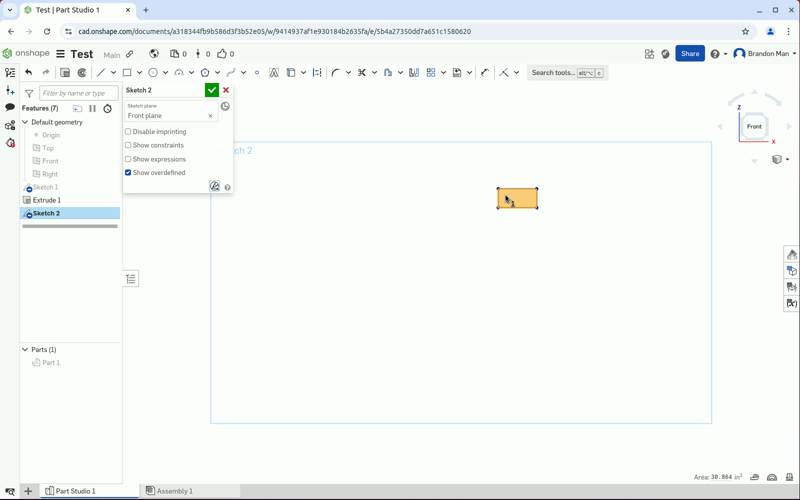
mouse_move(73, 352)
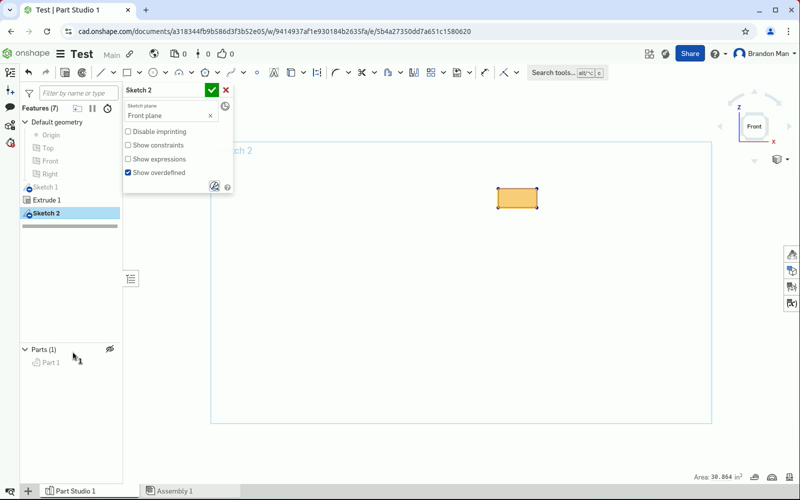
key(shift+y)
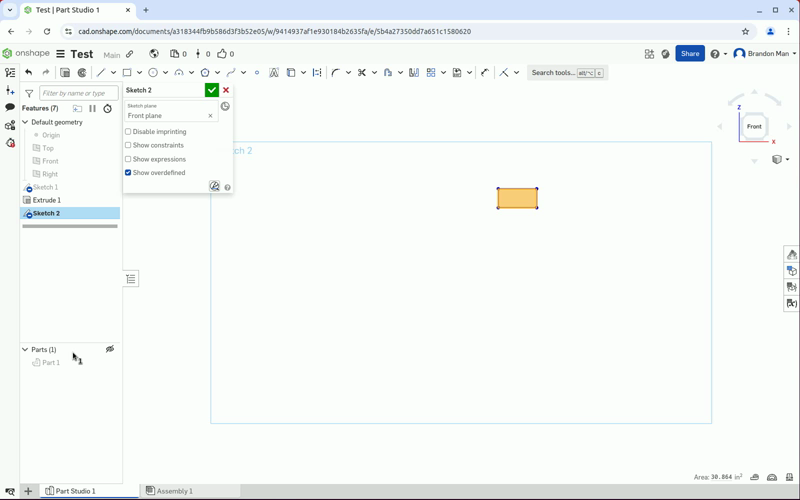
key(shift+e)
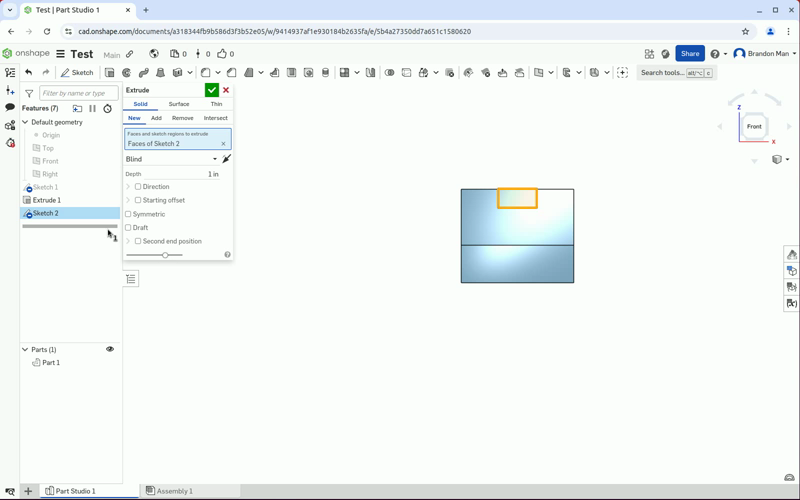
mouse_move(143, 106)
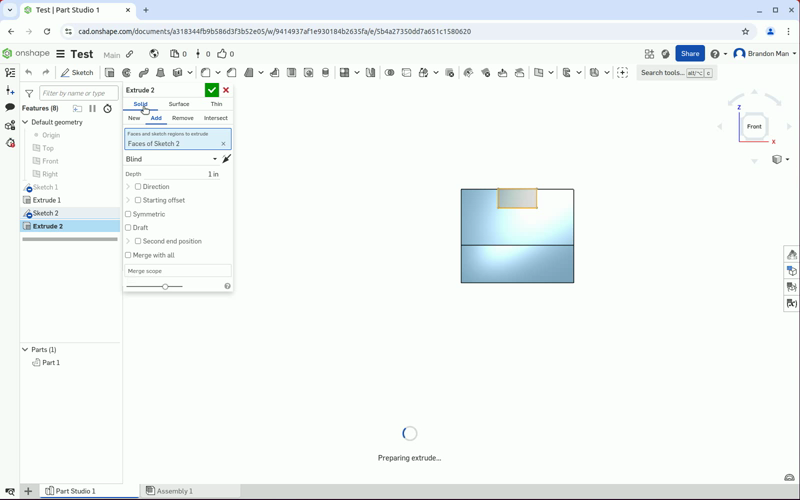
click(143, 106)
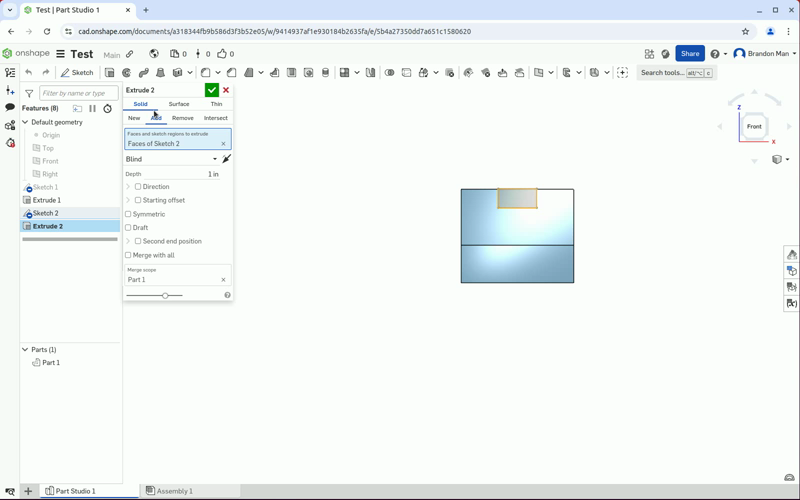
mouse_move(186, 120)
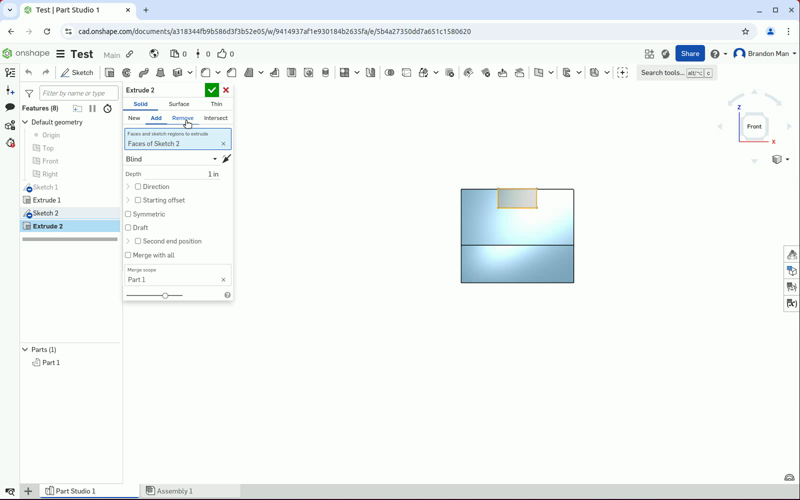
click(186, 120)
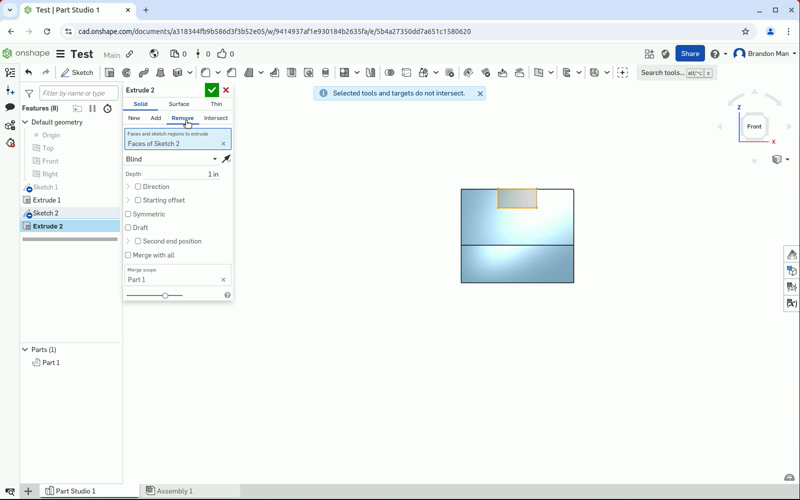
key(tab, 4)
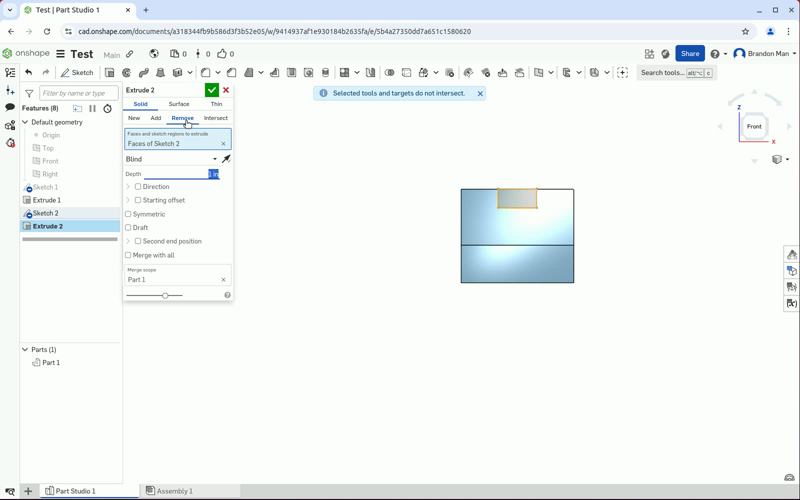
text(-7.703)
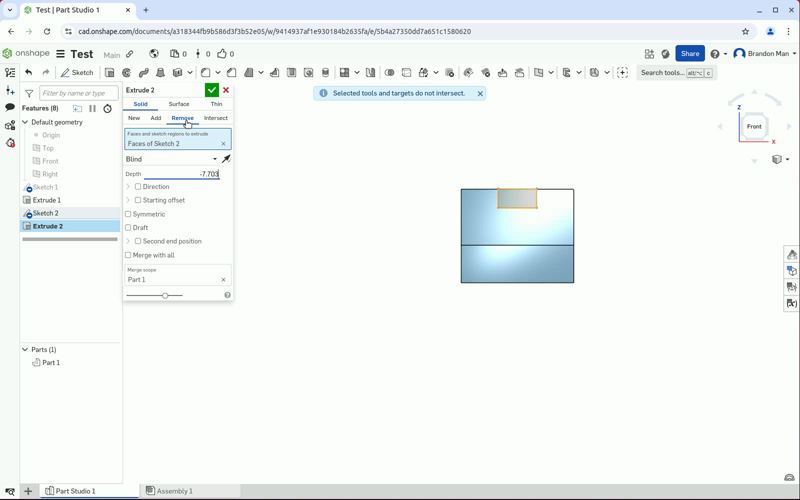
key(tab, 6)
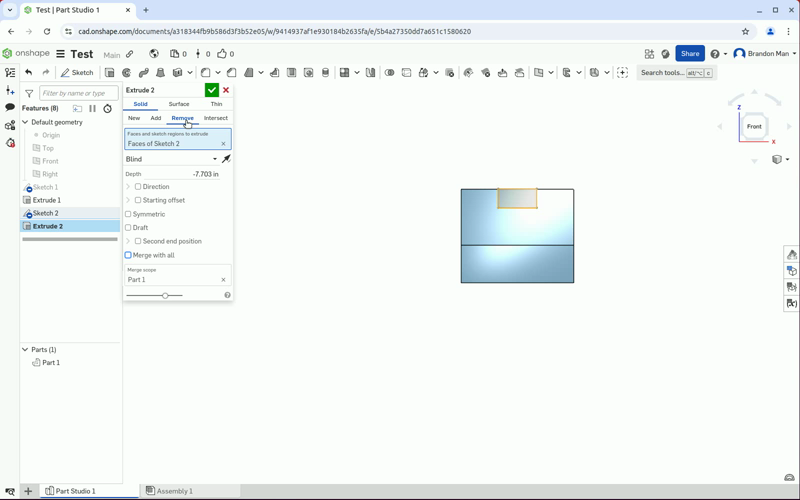
key(space)
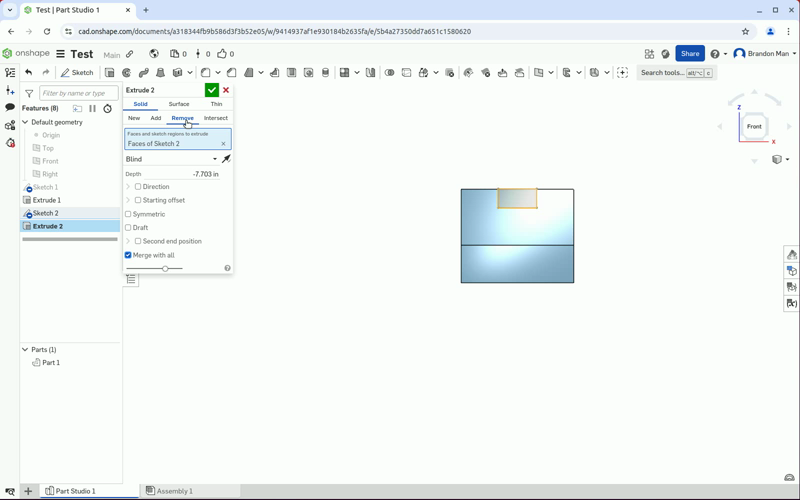
key(enter)
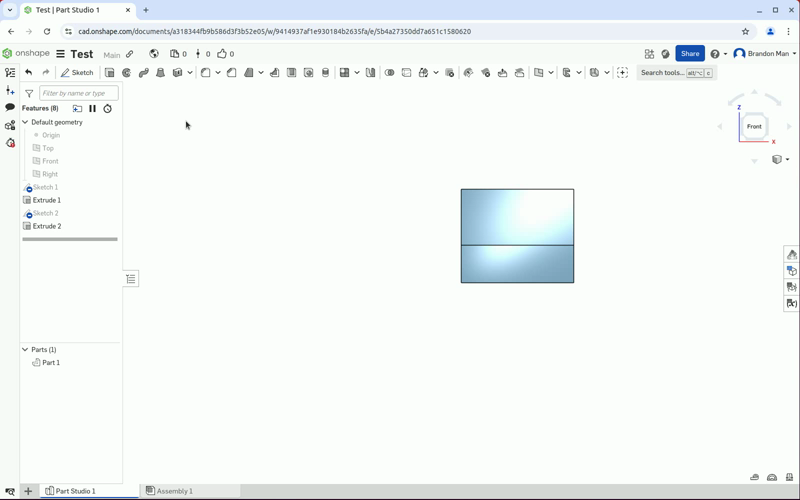
key(shift+h)
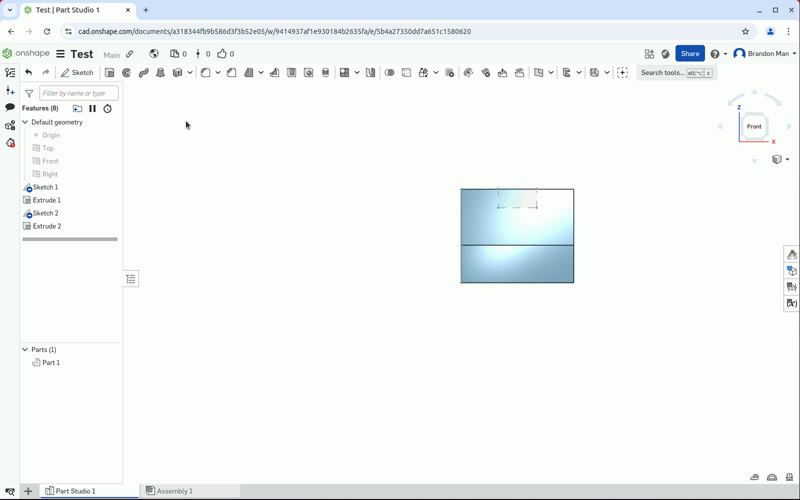
key(shift+h)
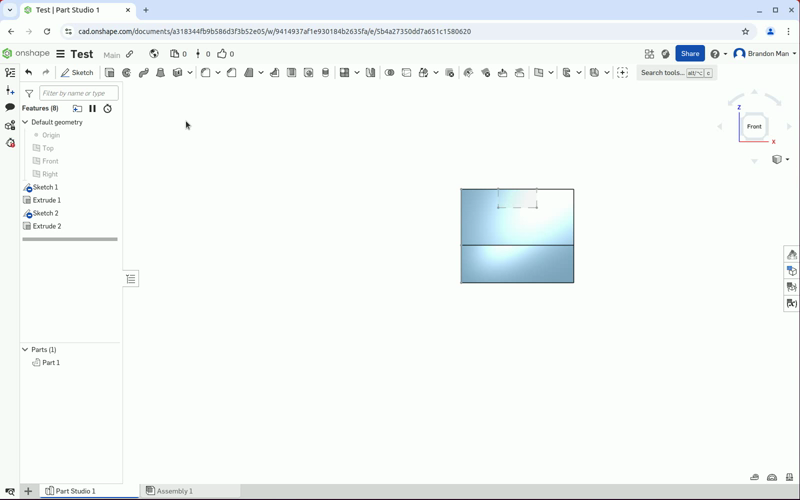
key(shift+7)
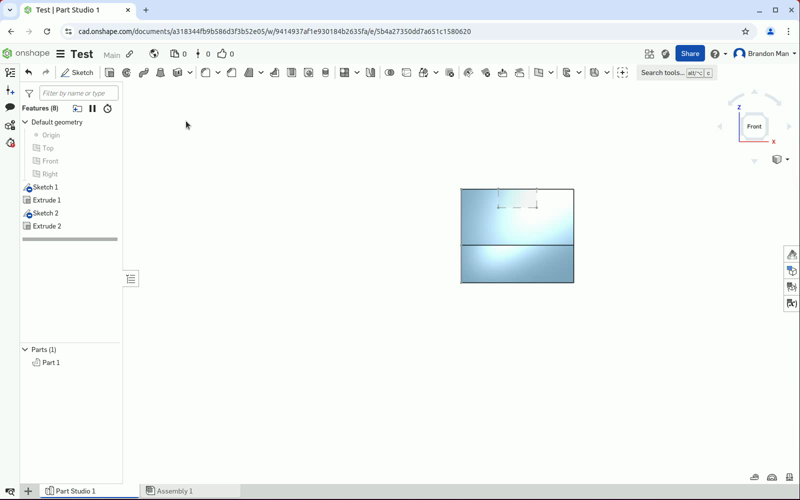
key(left, 2)
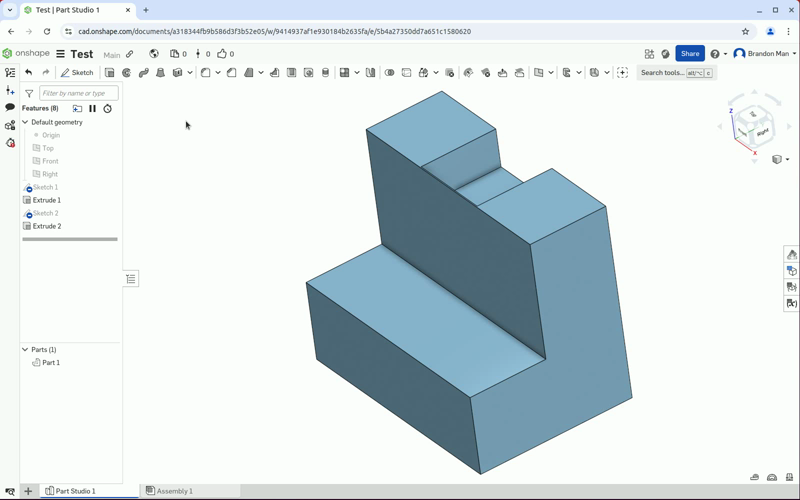
key(down, 2)
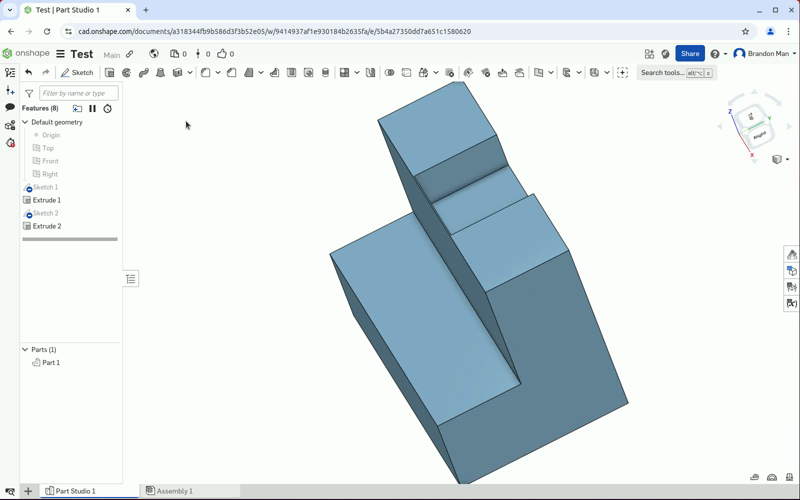
key(up, 2)
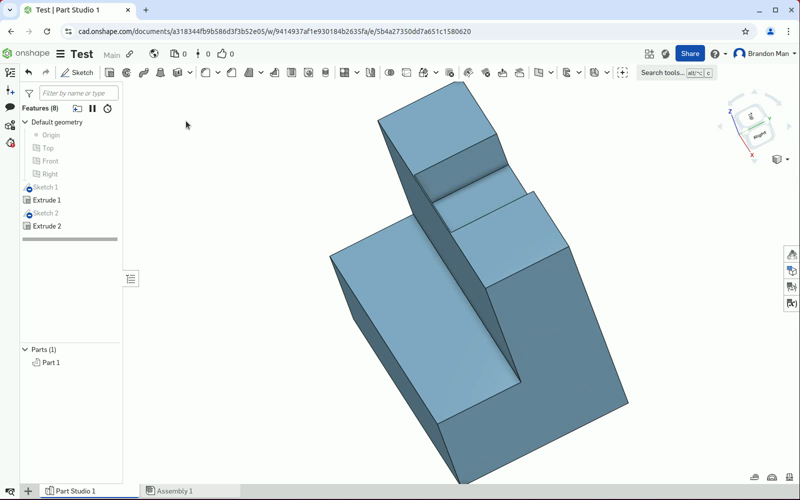
key(right, 2)
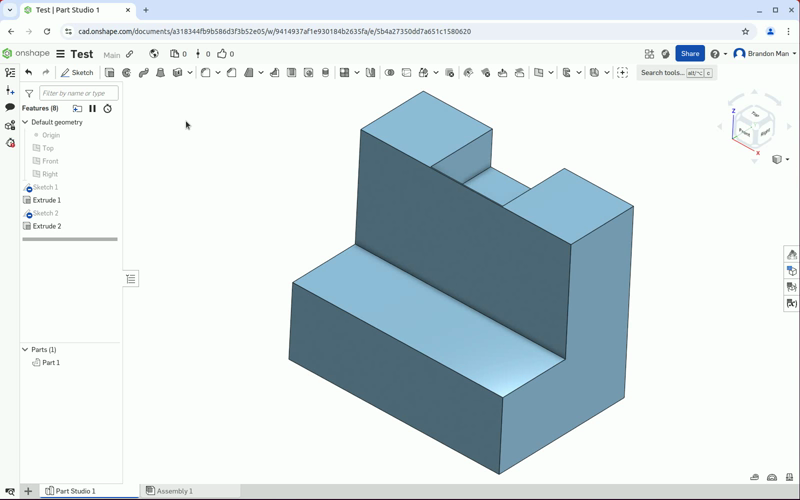
mouse_move(73, 189)
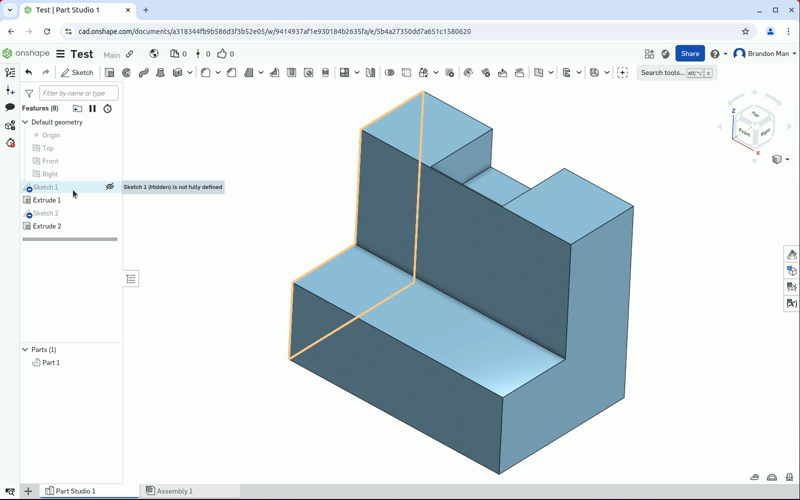
click(73, 189)